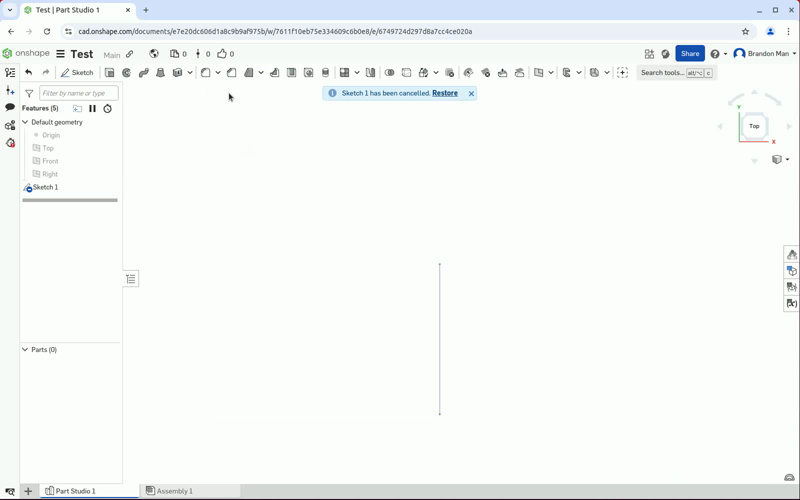
key(shift+h)
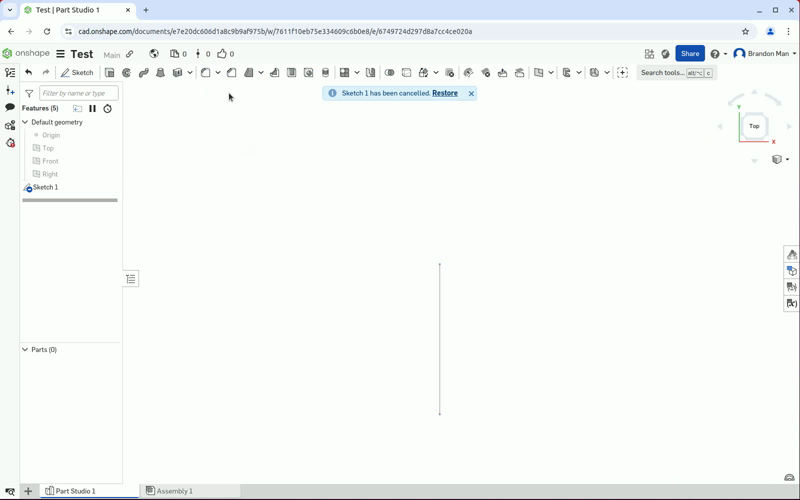
key(shift+s)
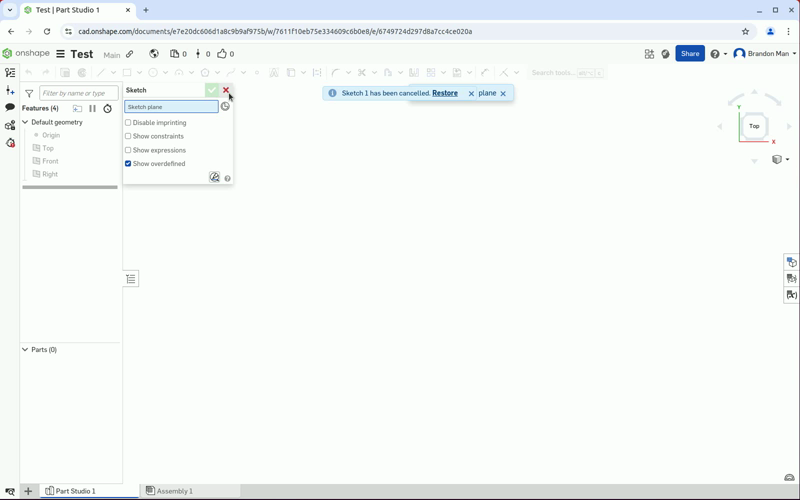
mouse_move(73, 150)
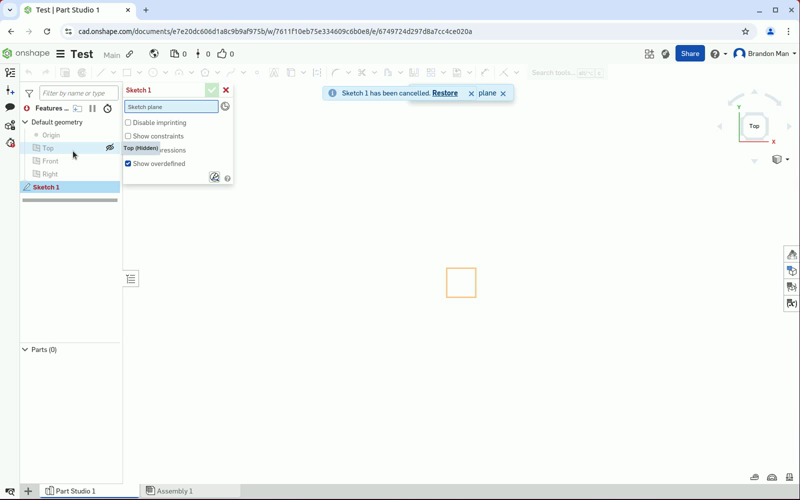
click(73, 150)
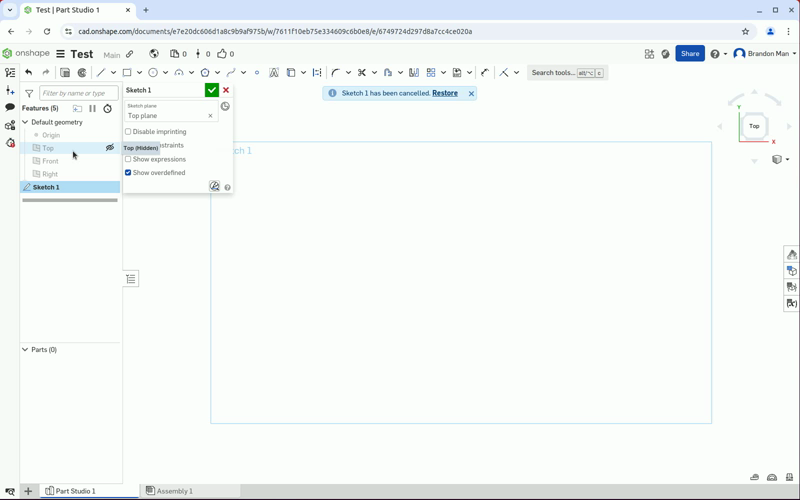
mouse_move(73, 352)
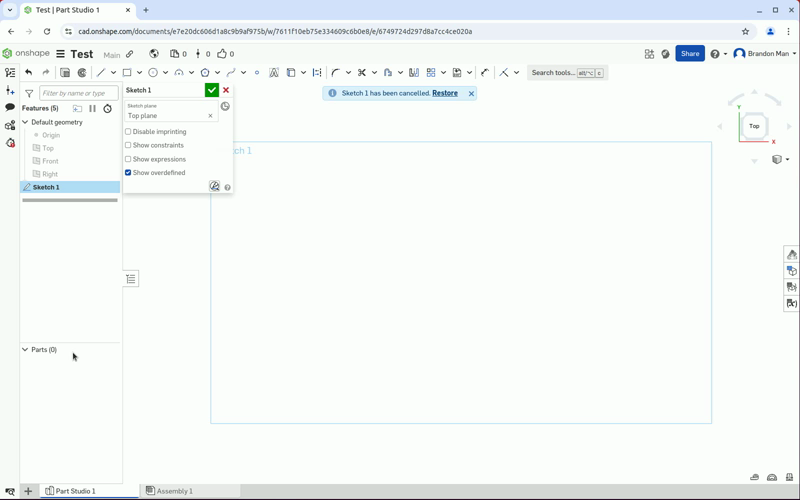
key(y)
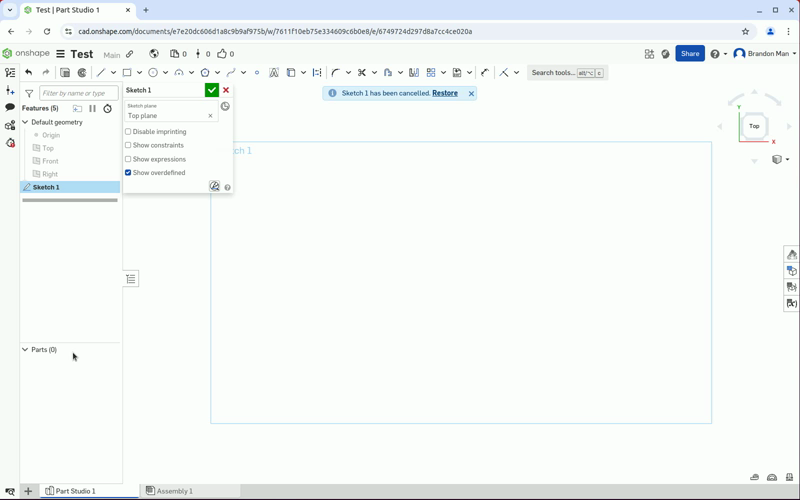
key(l)
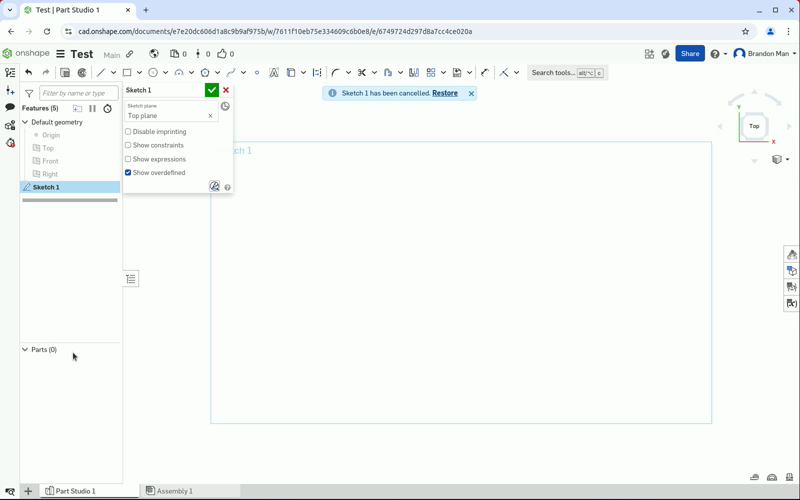
key_down(shift)
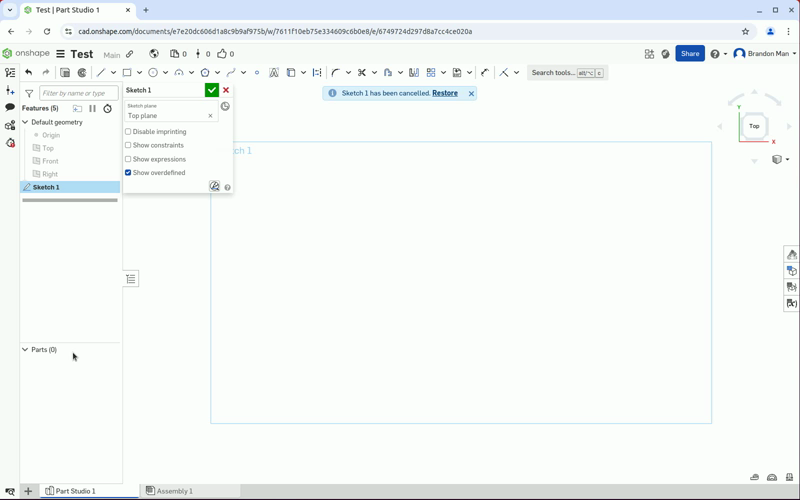
mouse_move(429, 314)
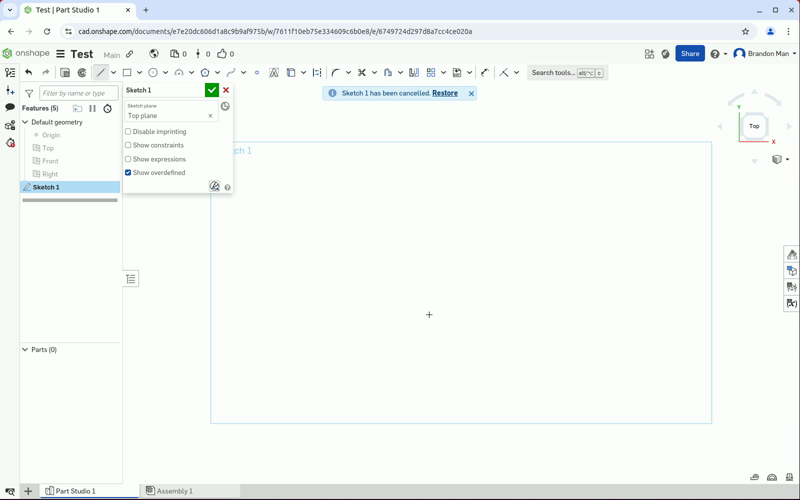
click(429, 314)
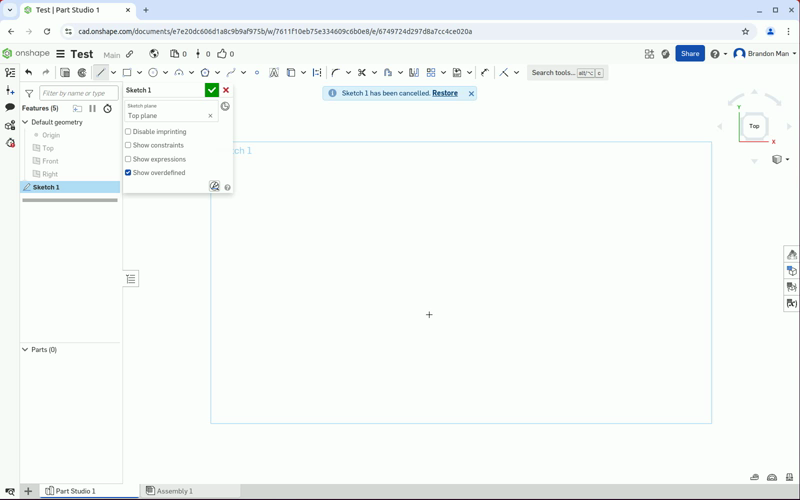
key_up(shift)
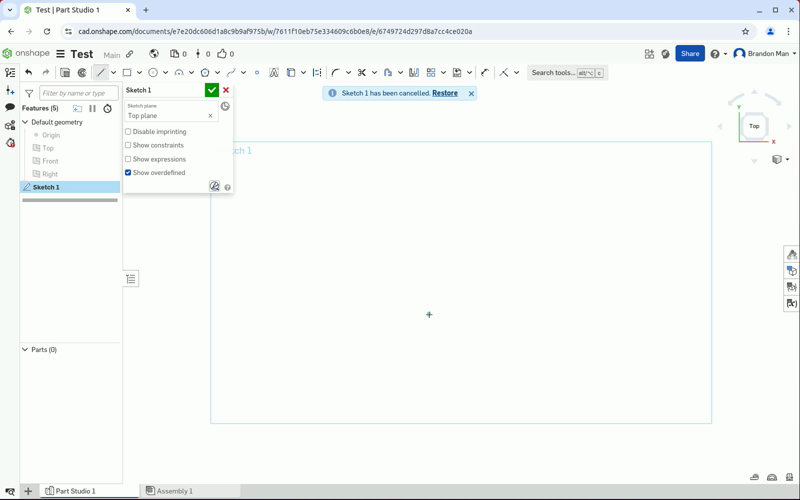
key_down(shift)
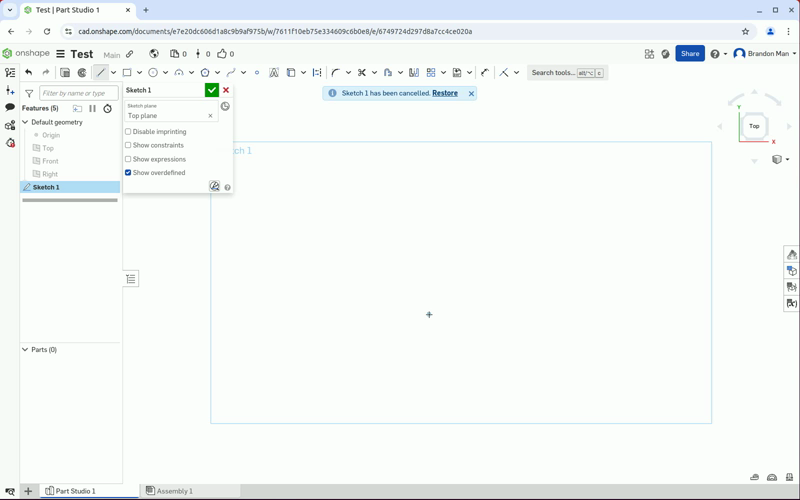
mouse_move(492, 314)
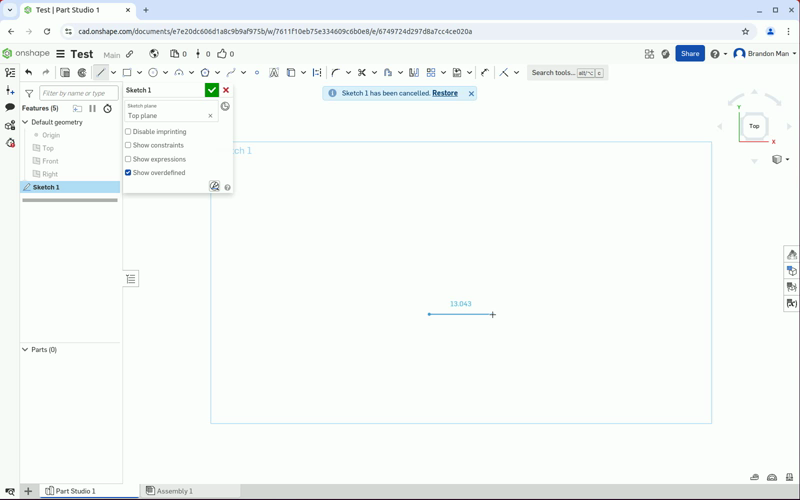
click(492, 314)
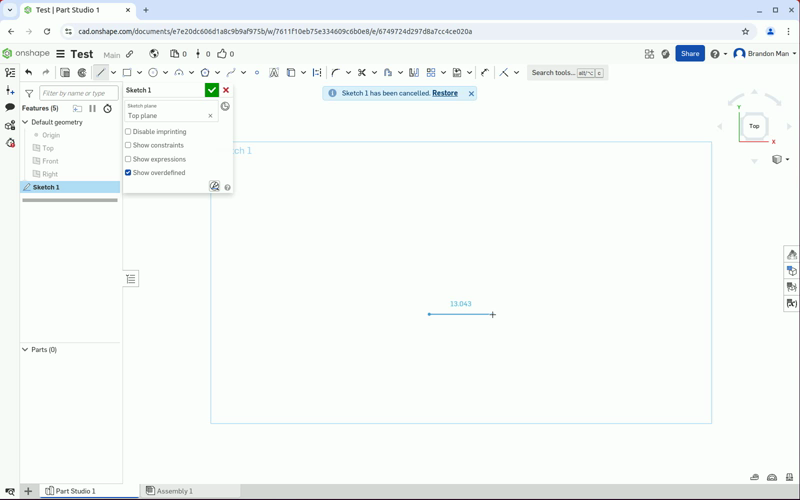
key_up(shift)
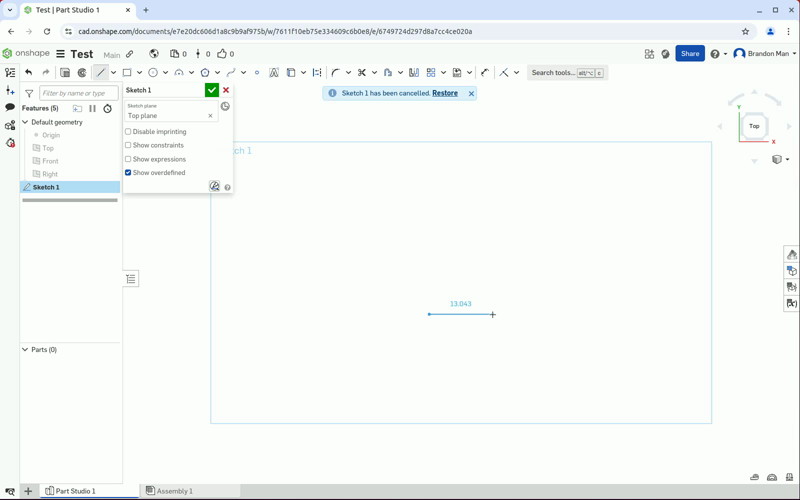
key_down(shift)
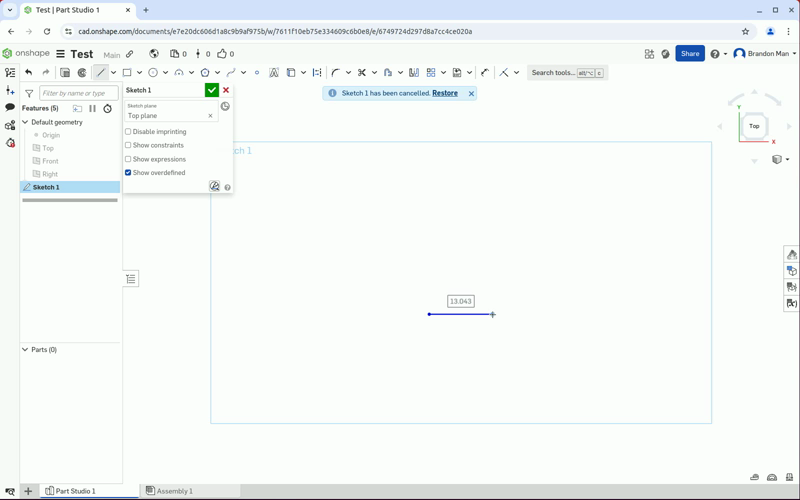
mouse_move(492, 250)
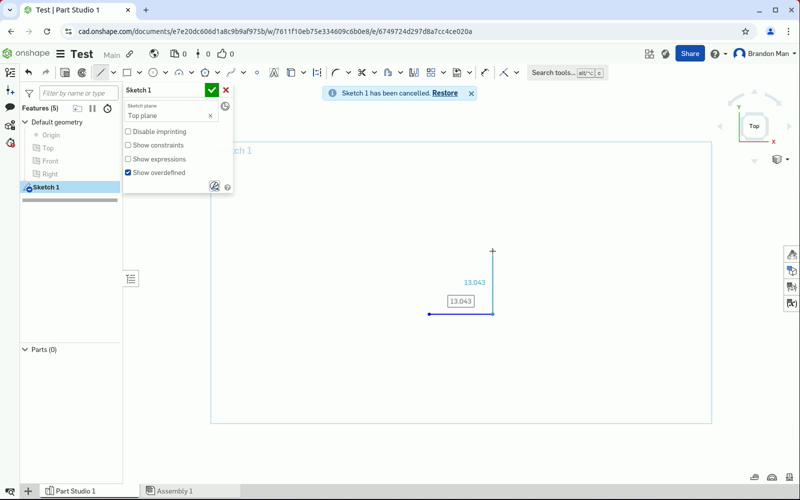
click(492, 250)
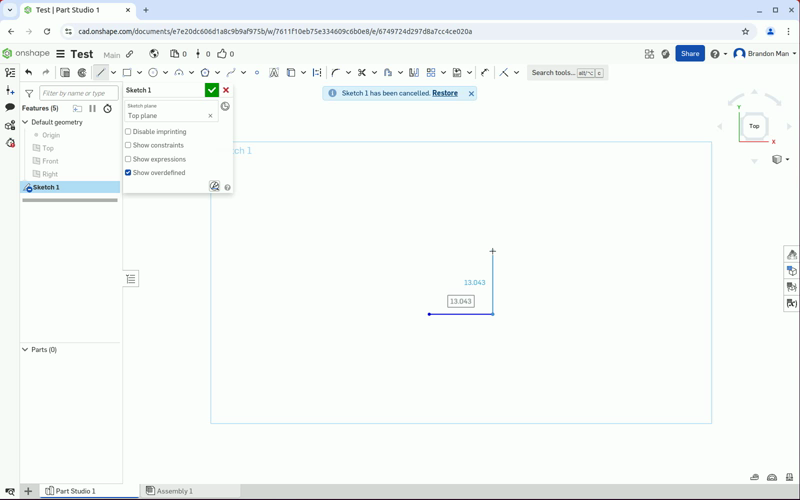
key_up(shift)
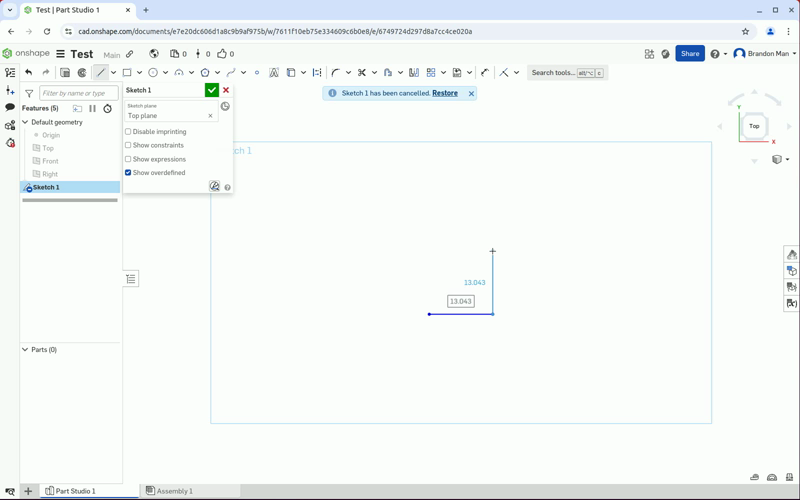
key_down(shift)
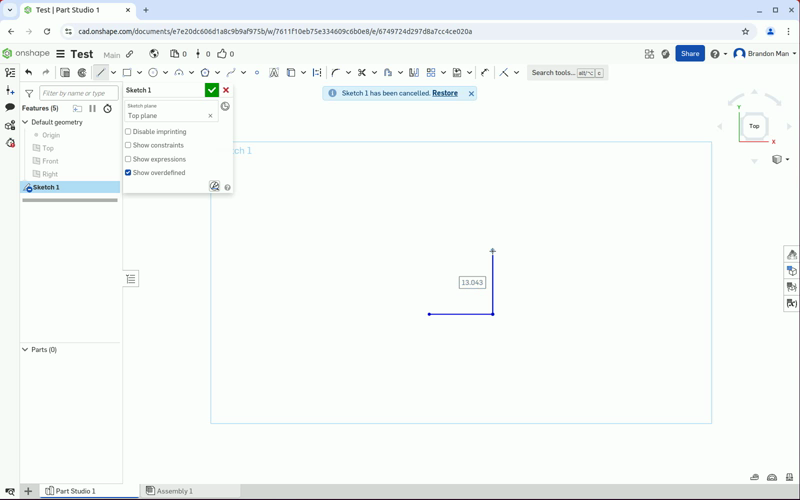
mouse_move(429, 250)
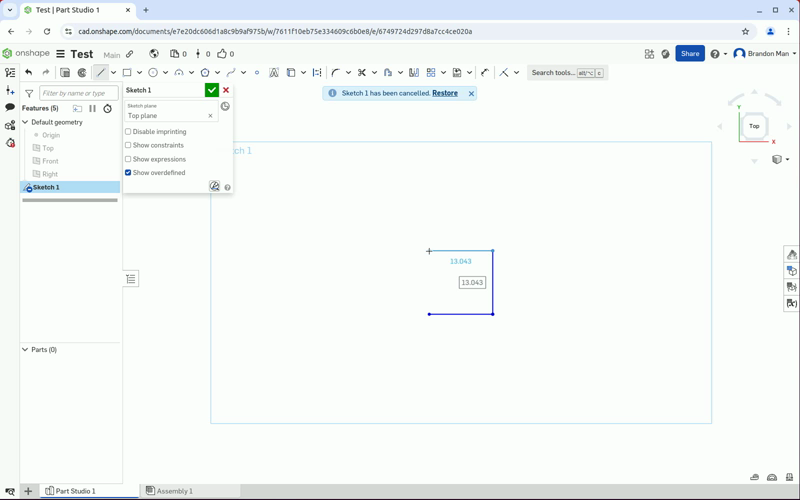
click(429, 250)
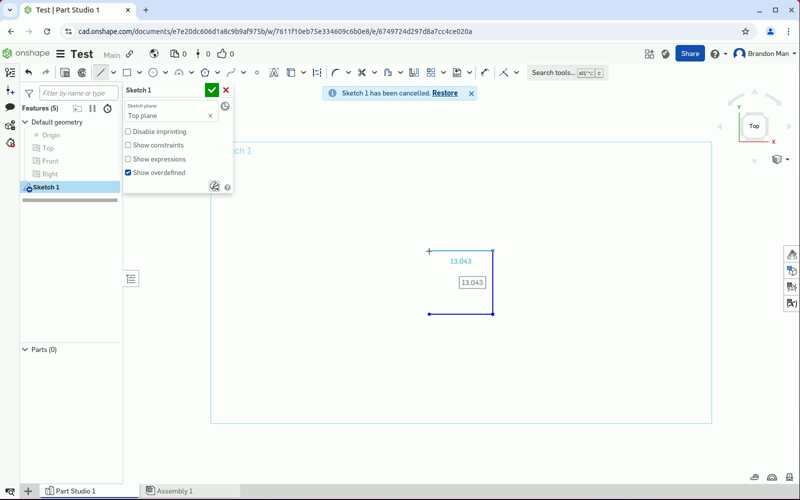
key_up(shift)
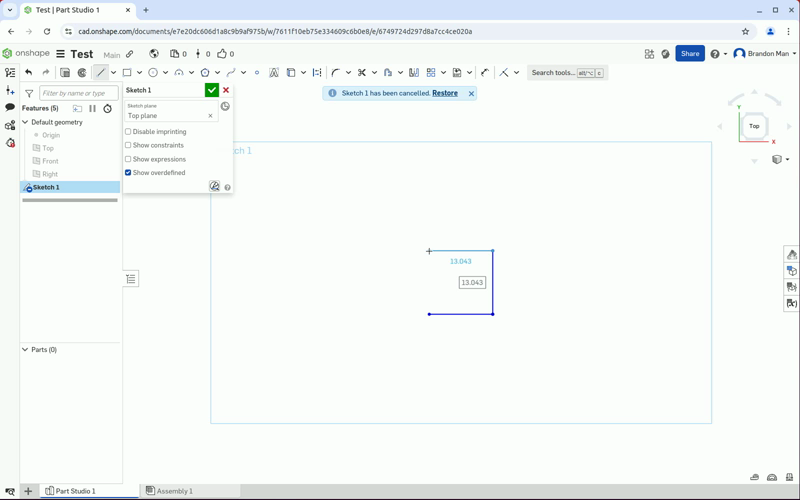
key_down(shift)
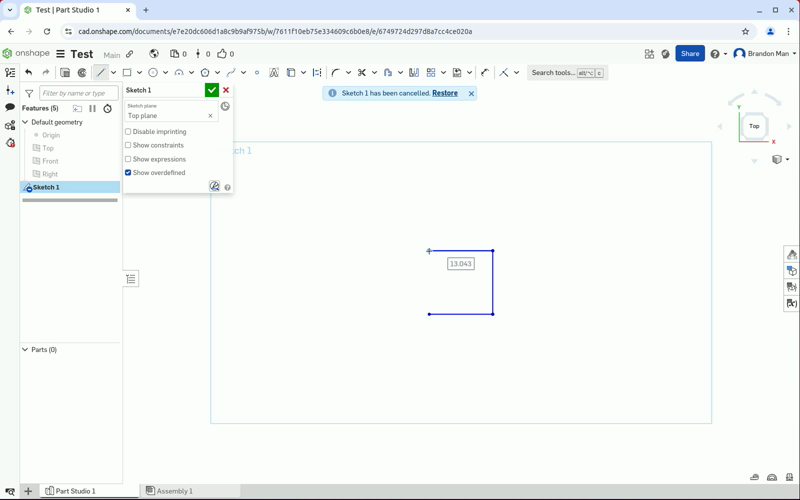
mouse_move(429, 314)
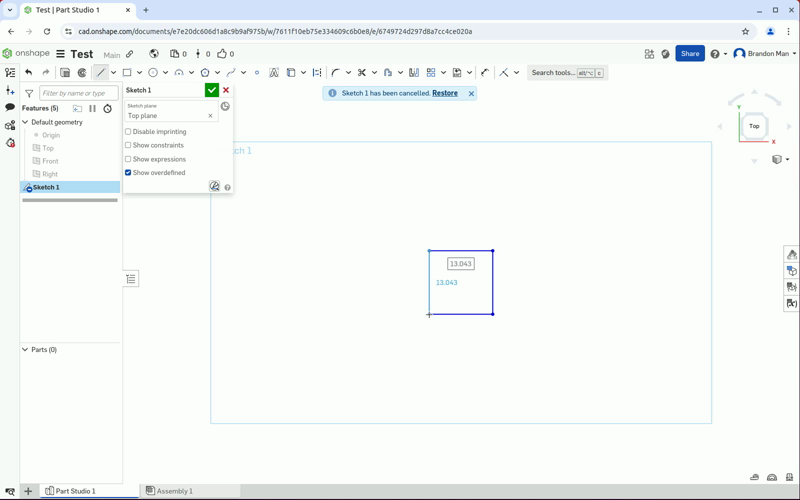
key_up(shift)
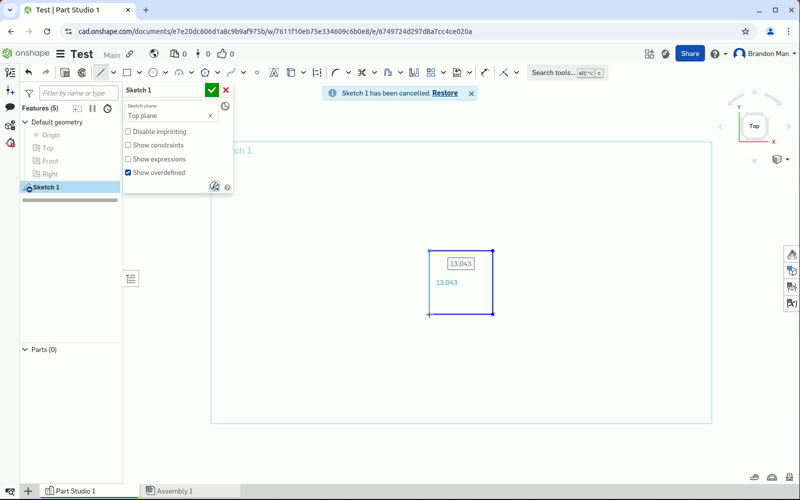
click(429, 314)
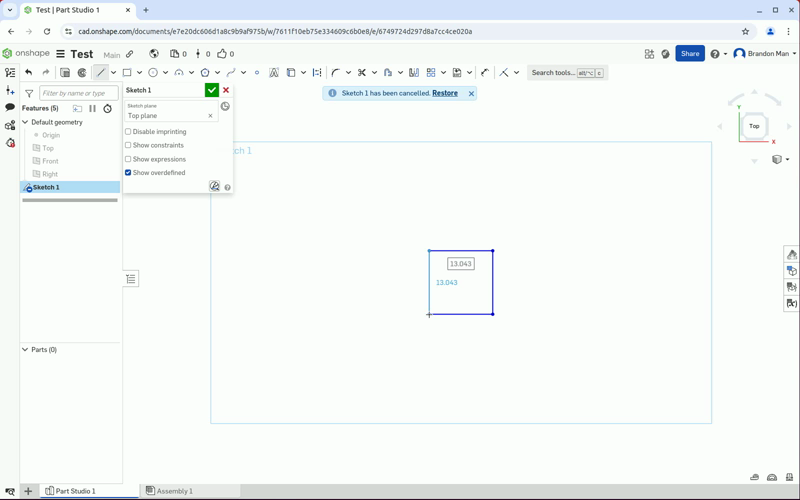
key(esc)
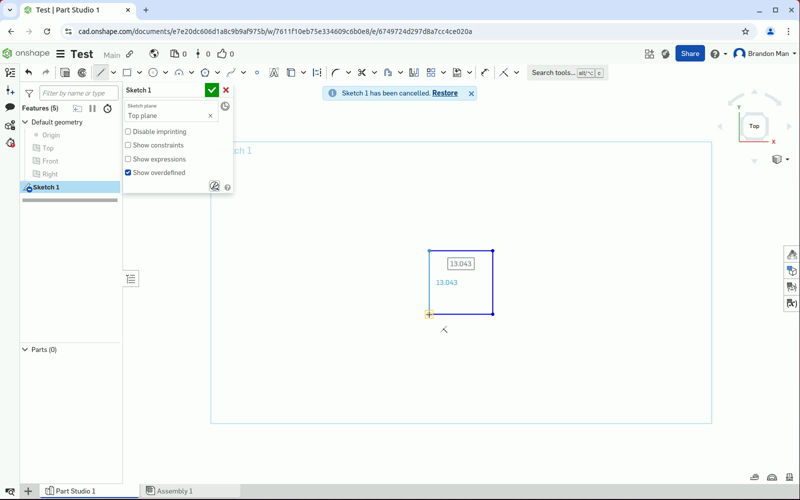
mouse_move(482, 261)
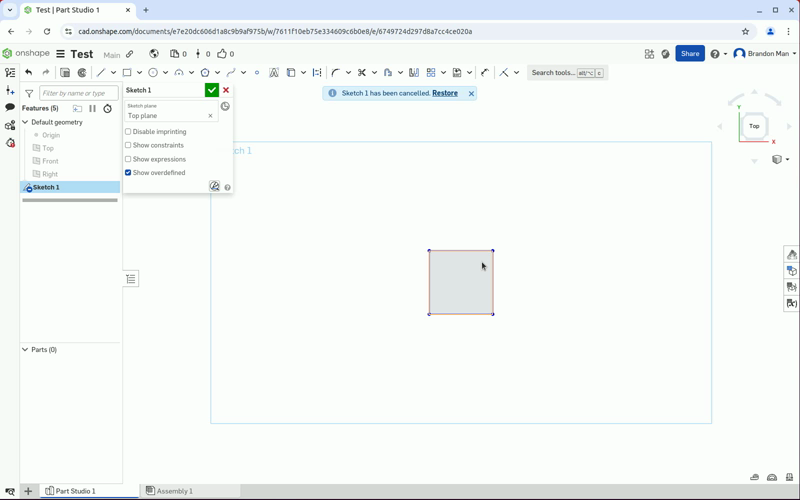
click(482, 261)
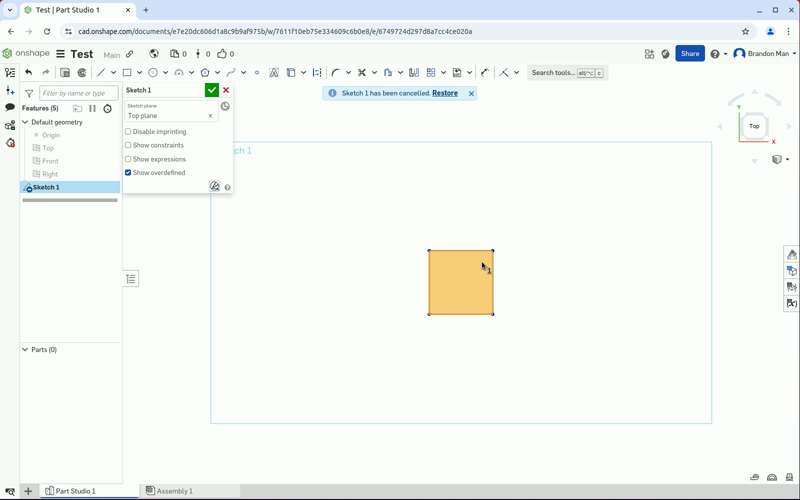
mouse_move(73, 352)
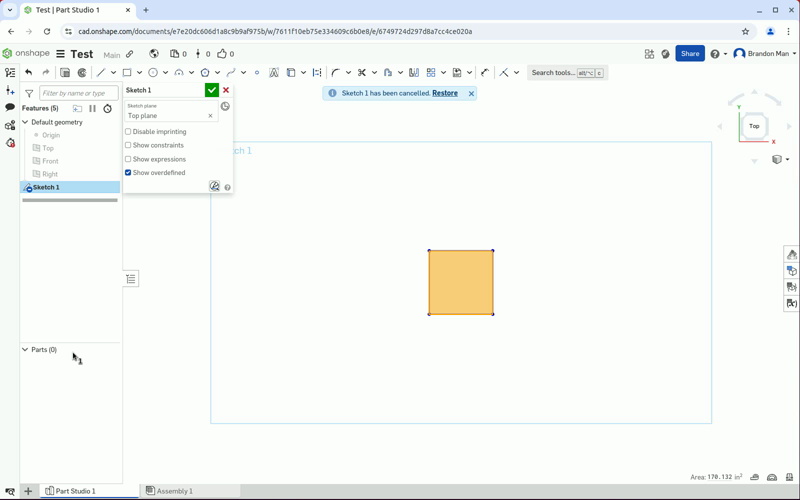
key(shift+y)
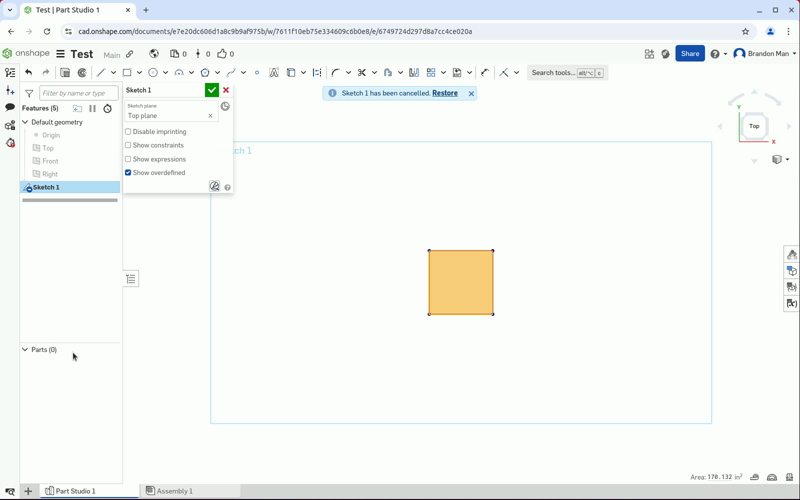
key(shift+e)
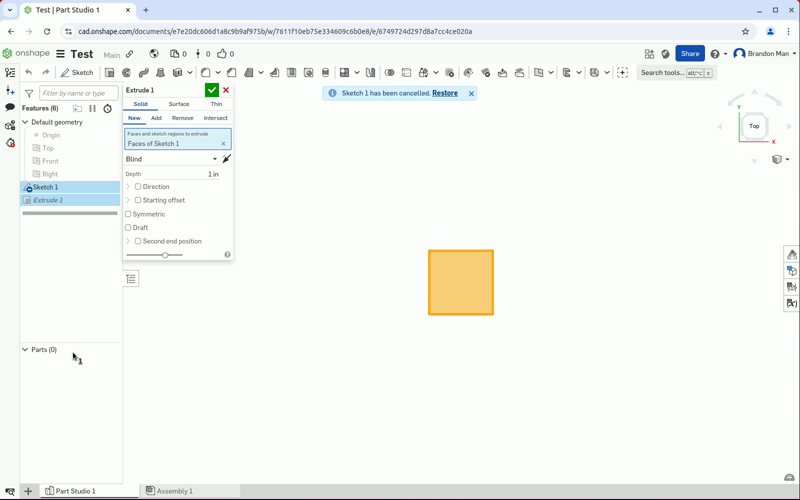
mouse_move(143, 106)
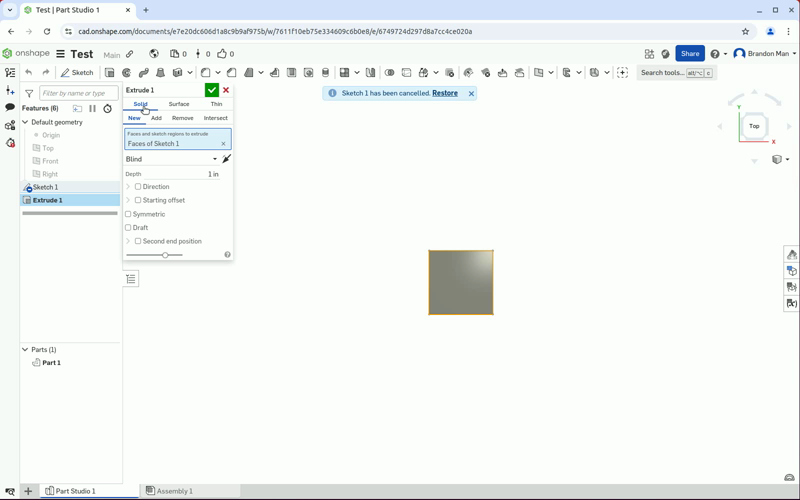
click(143, 106)
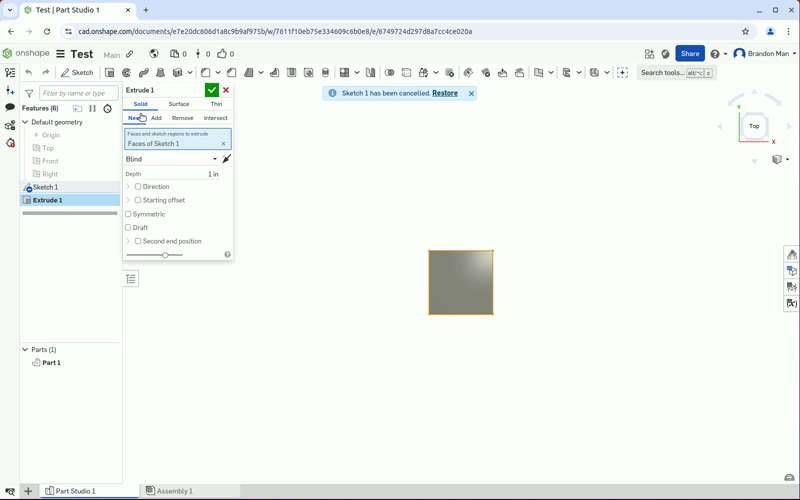
mouse_move(137, 120)
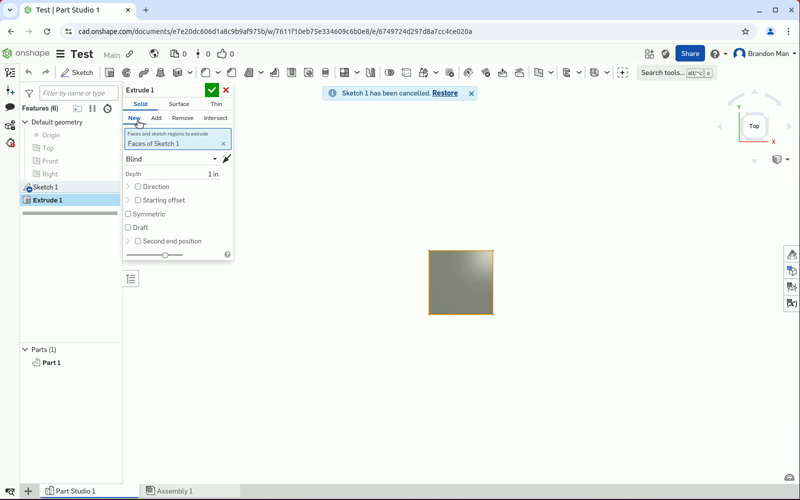
click(137, 120)
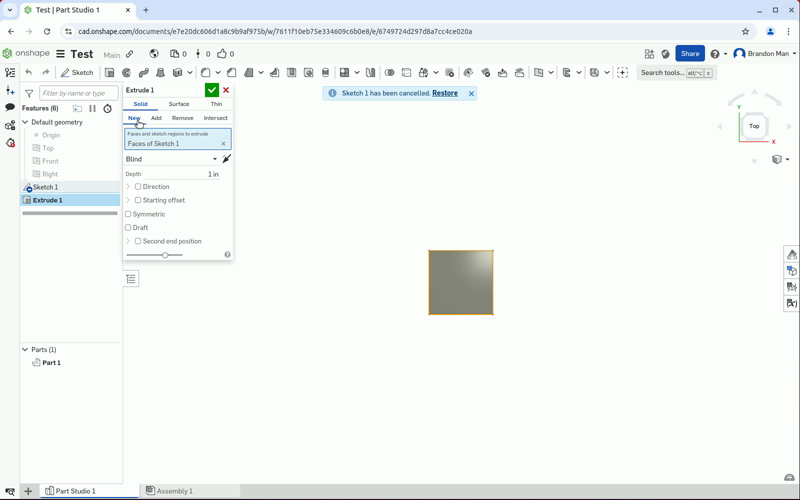
key(tab, 4)
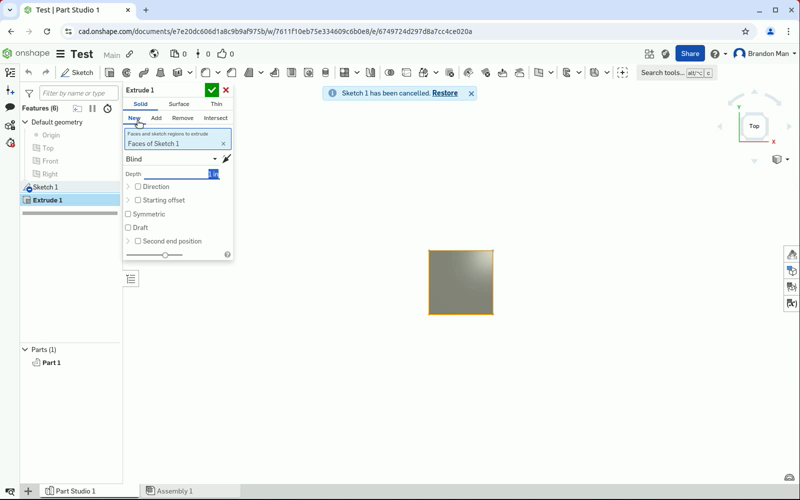
text(5.536)
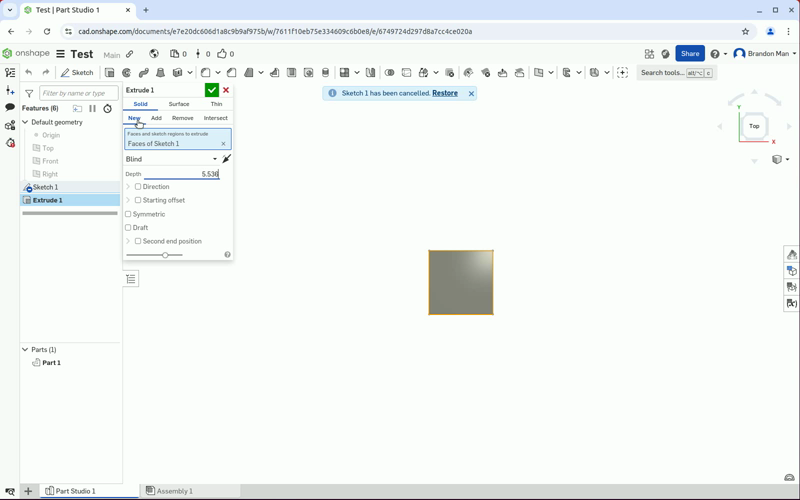
key(enter)
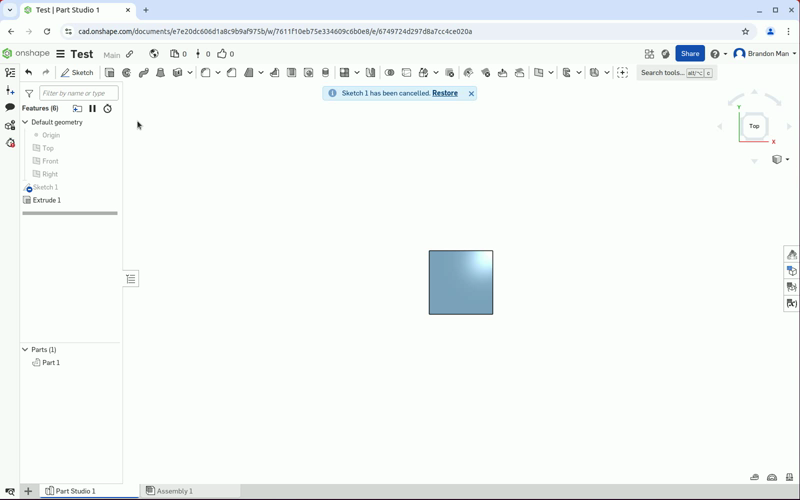
key(shift+h)
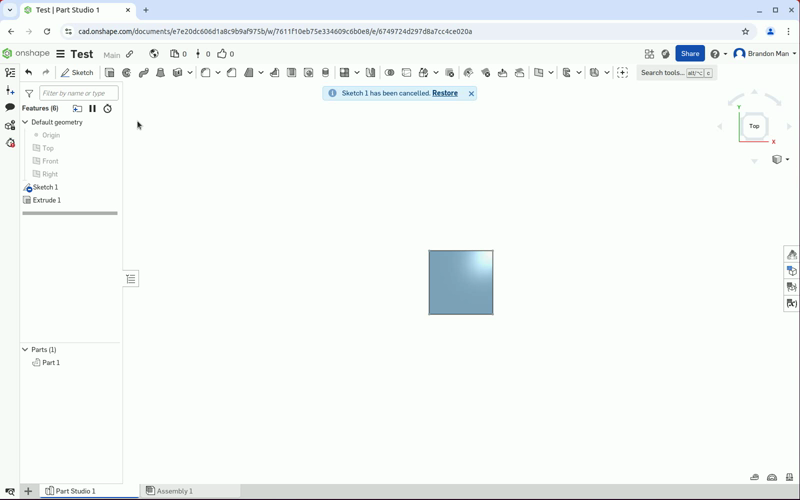
key(shift+h)
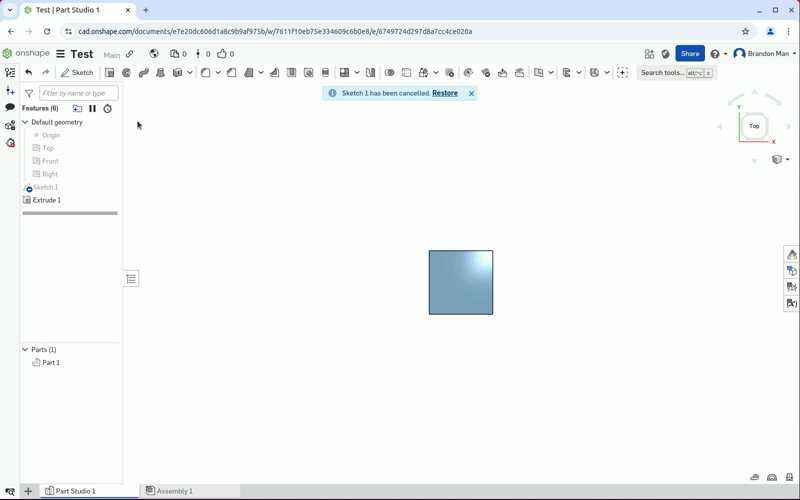
mouse_move(73, 189)
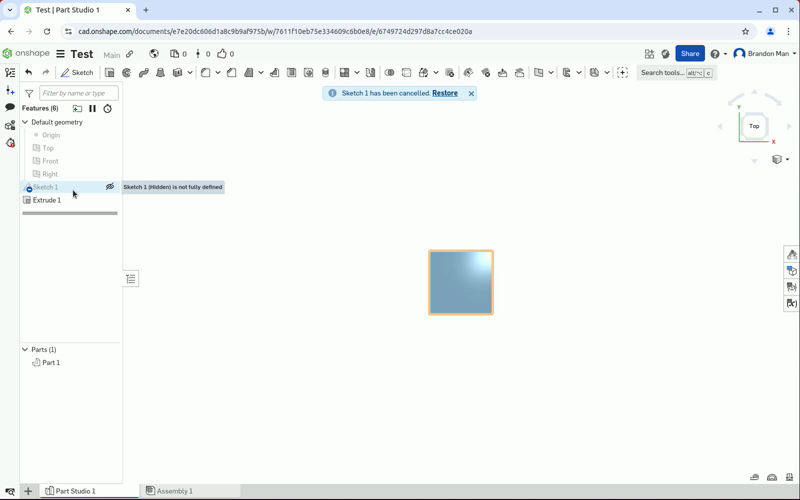
click(73, 189)
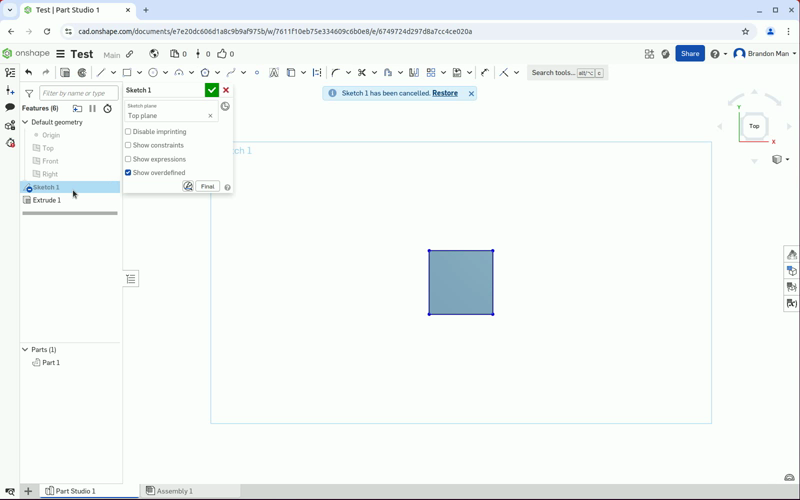
mouse_move(229, 92)
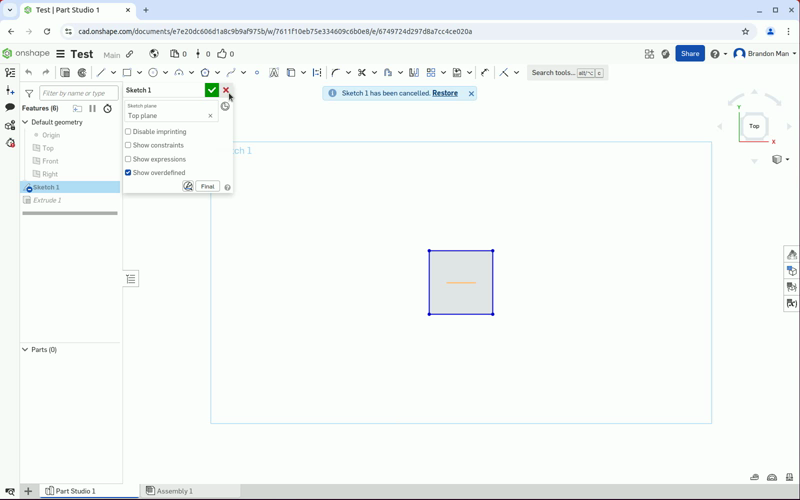
click(229, 92)
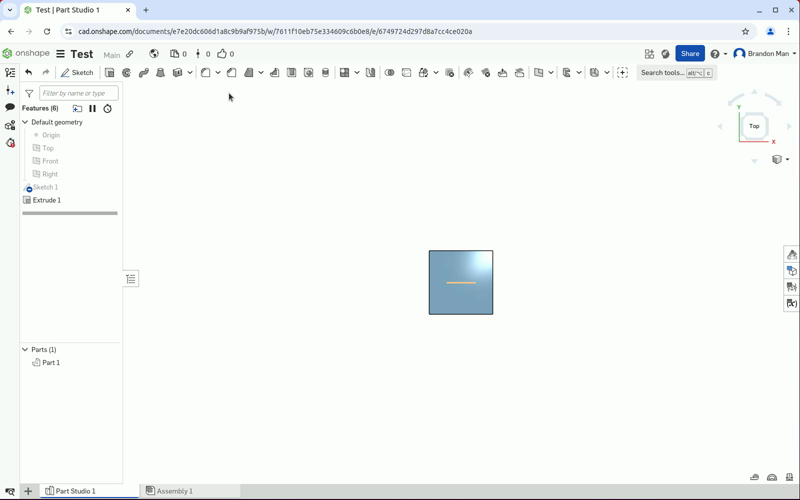
mouse_move(541, 75)
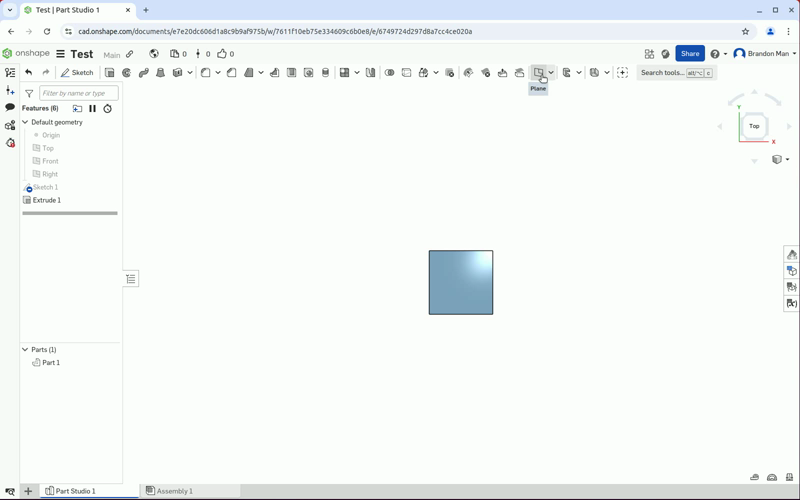
click(541, 75)
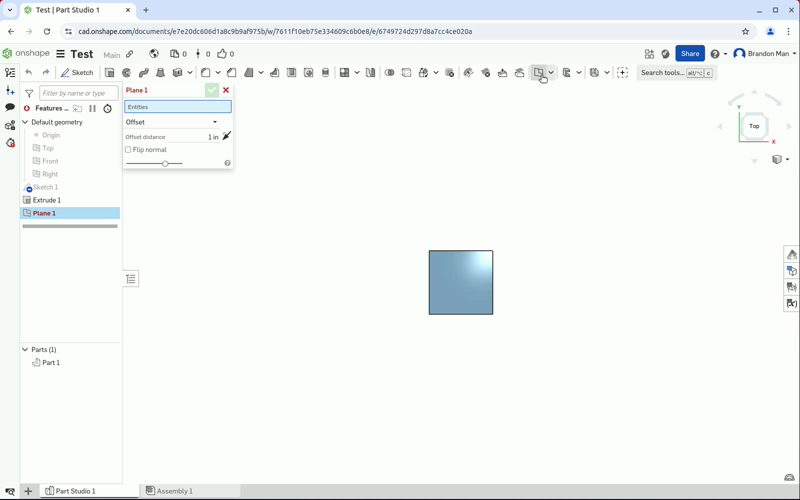
mouse_move(73, 150)
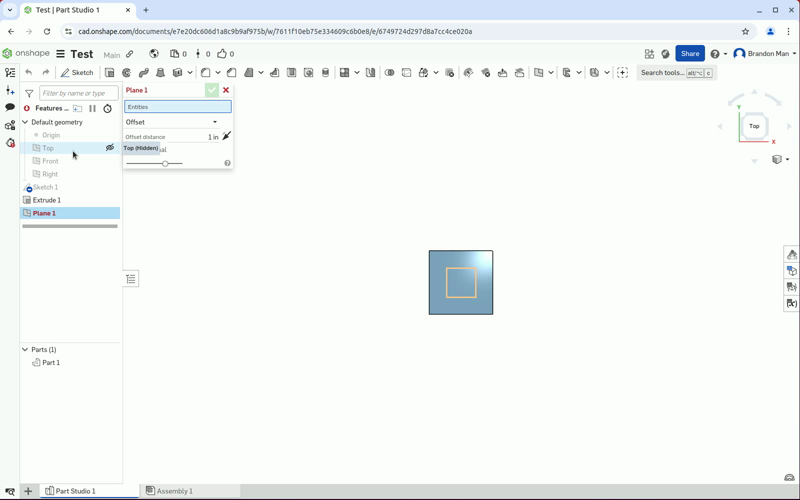
click(73, 150)
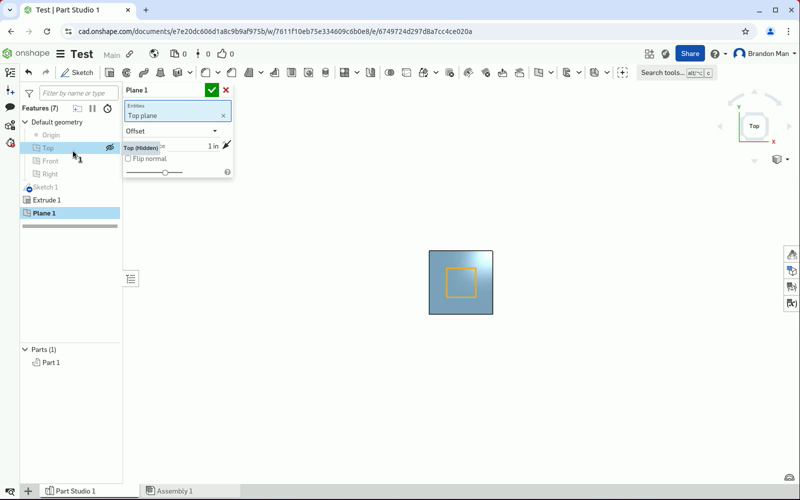
key(tab, 2)
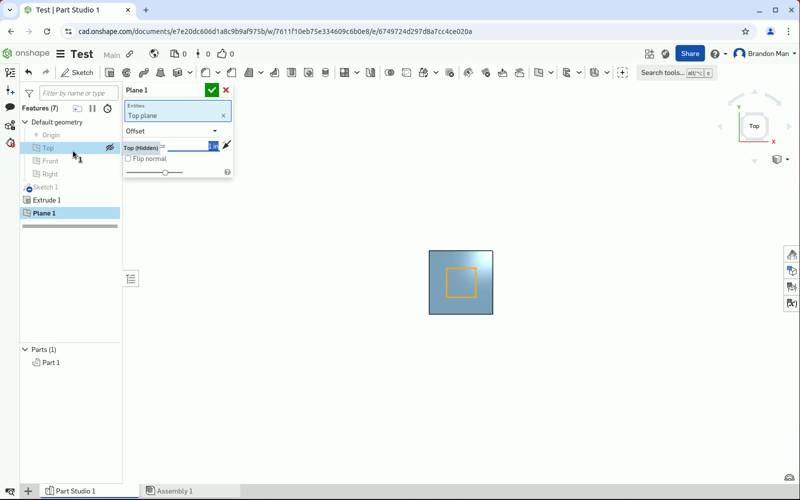
text(5.546)
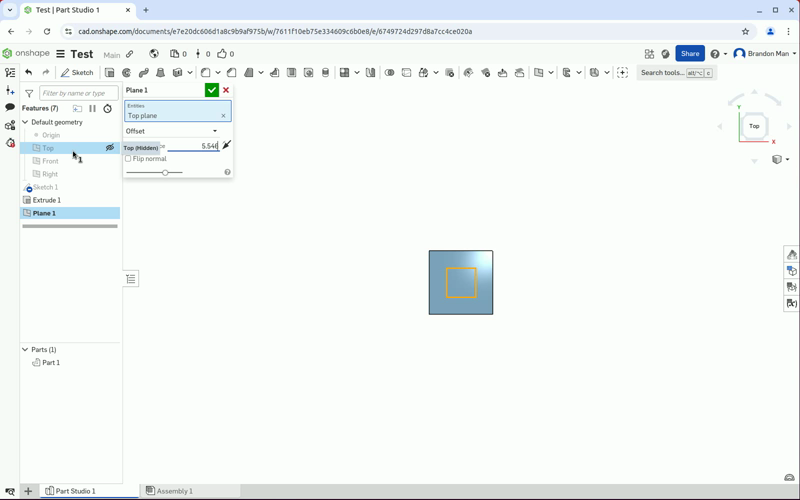
key(enter, 2)
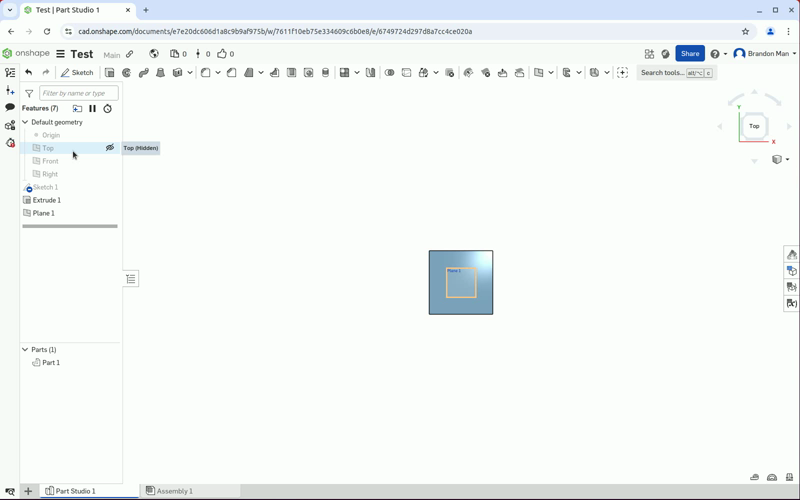
key(shift+s)
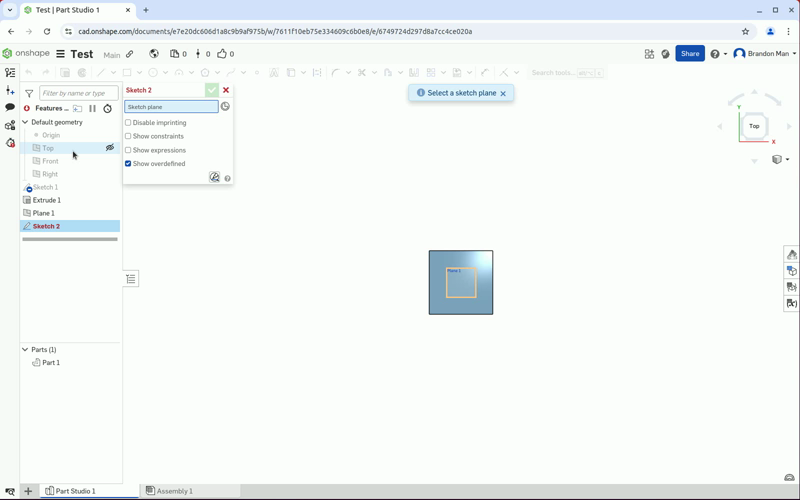
mouse_move(73, 215)
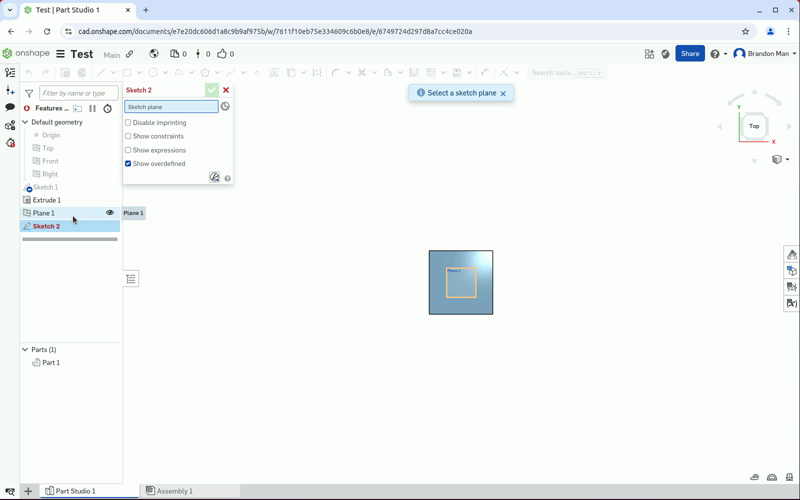
click(73, 215)
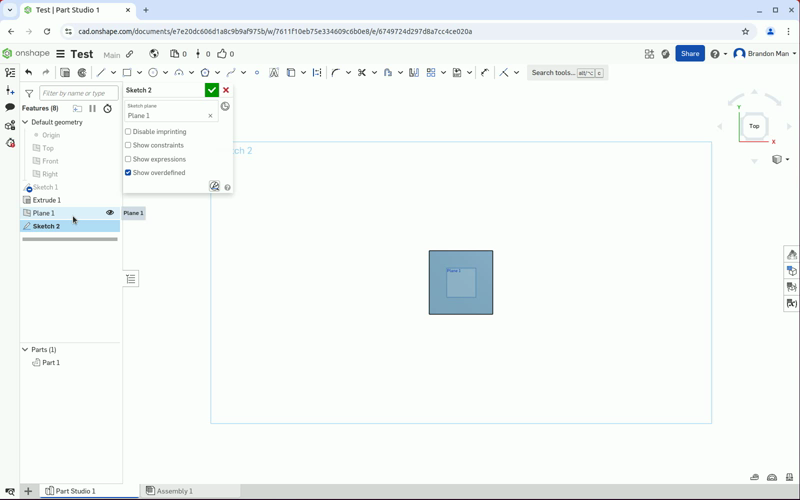
mouse_move(73, 352)
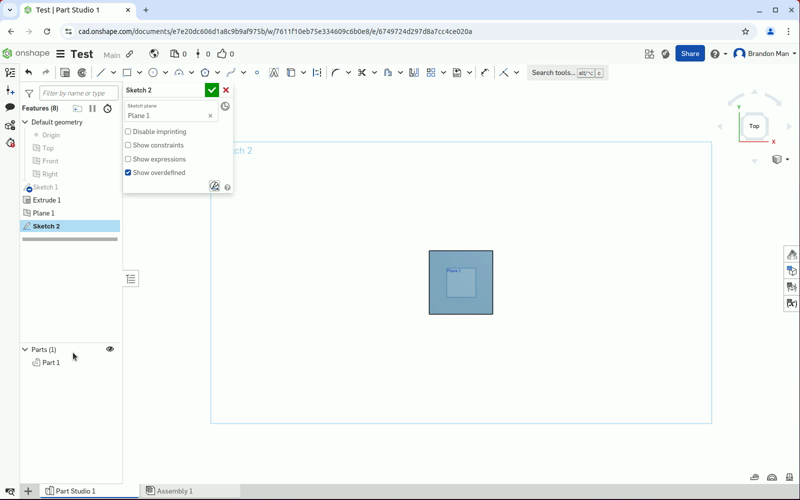
key(y)
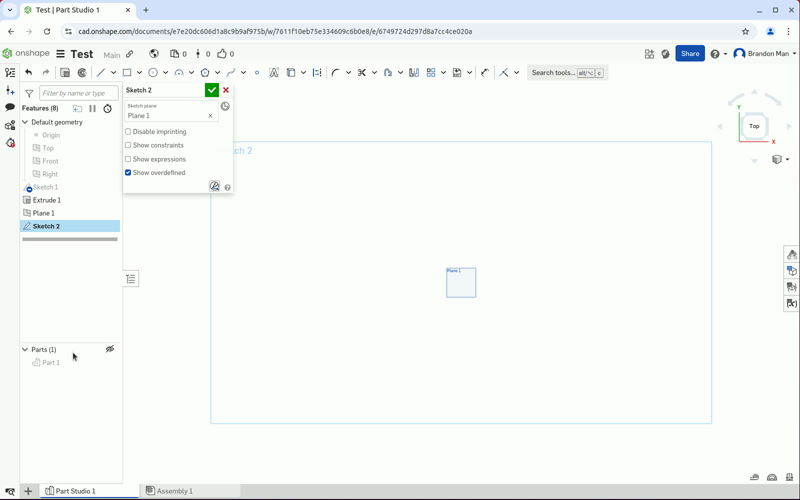
key(c)
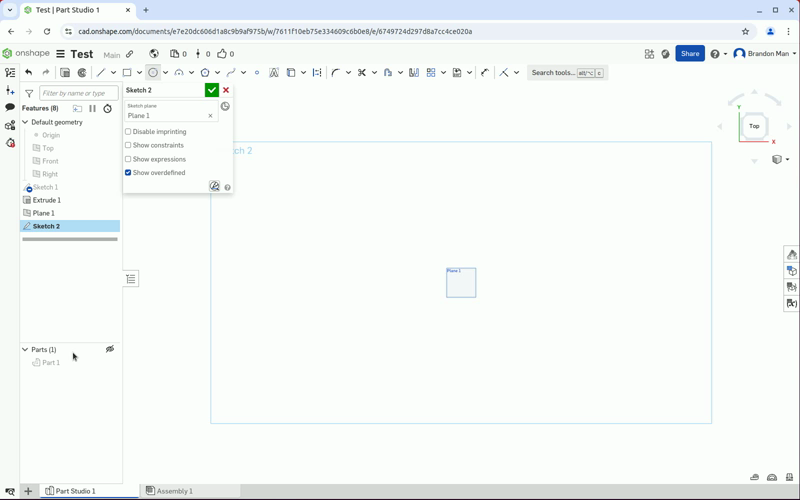
key_down(shift)
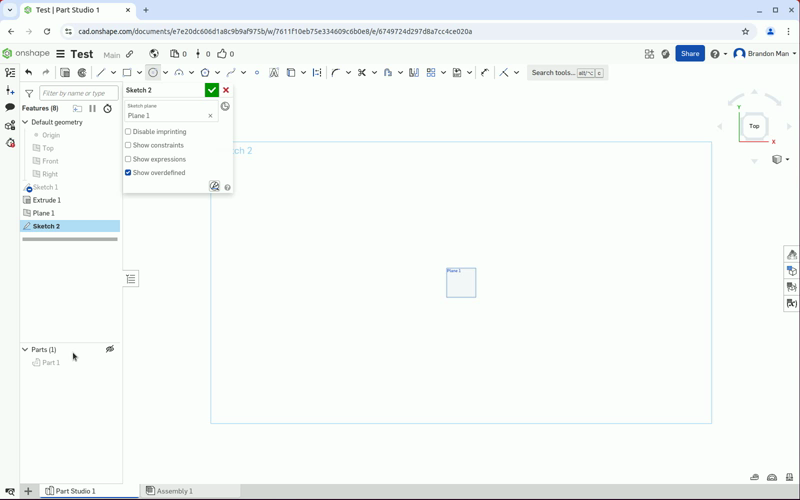
mouse_move(461, 282)
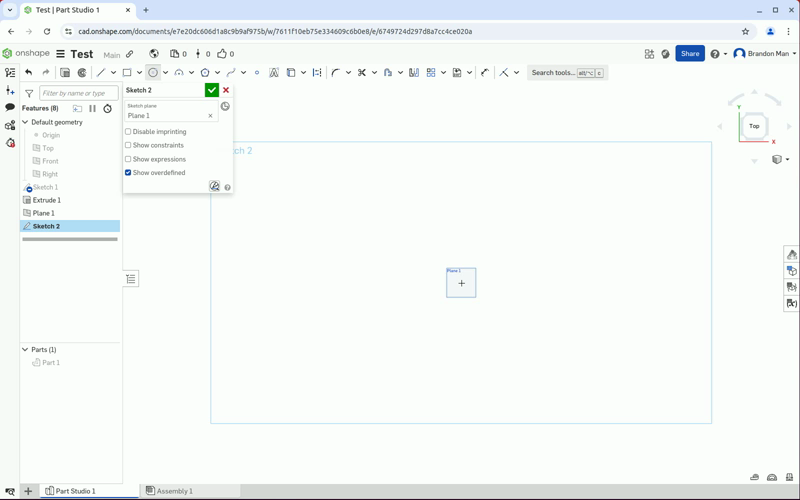
click(461, 282)
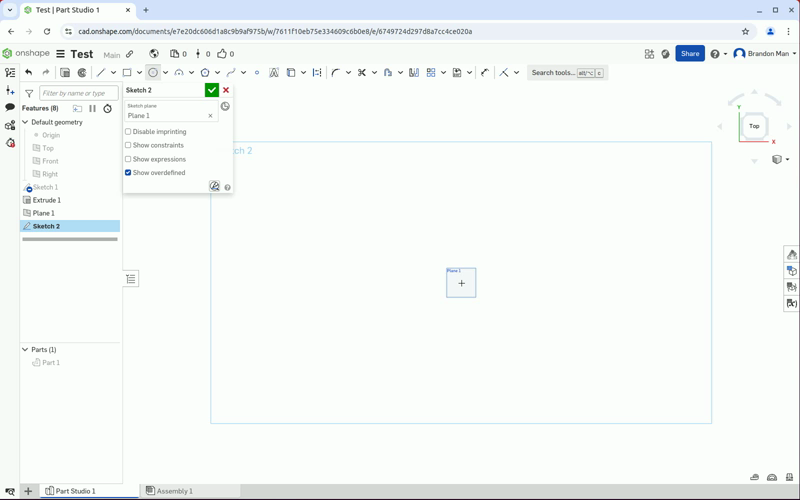
key_up(shift)
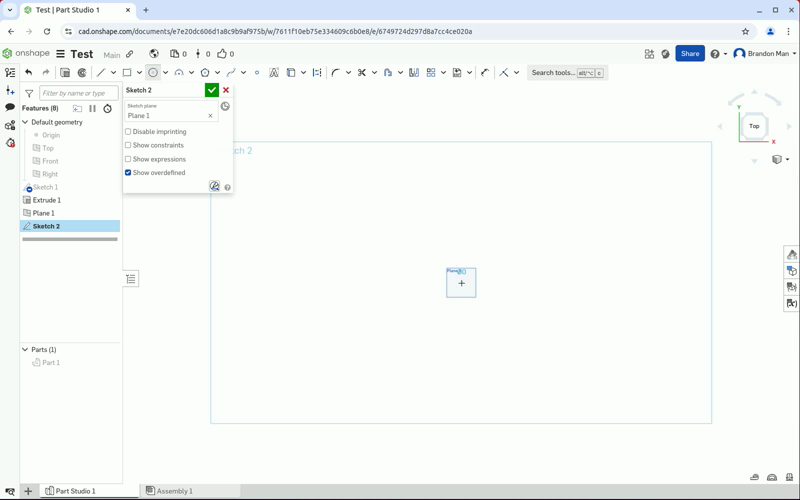
mouse_move(486, 282)
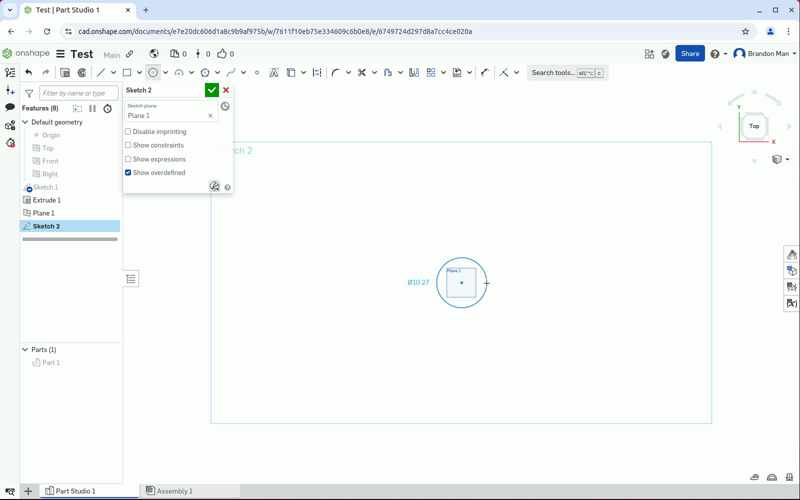
click(486, 282)
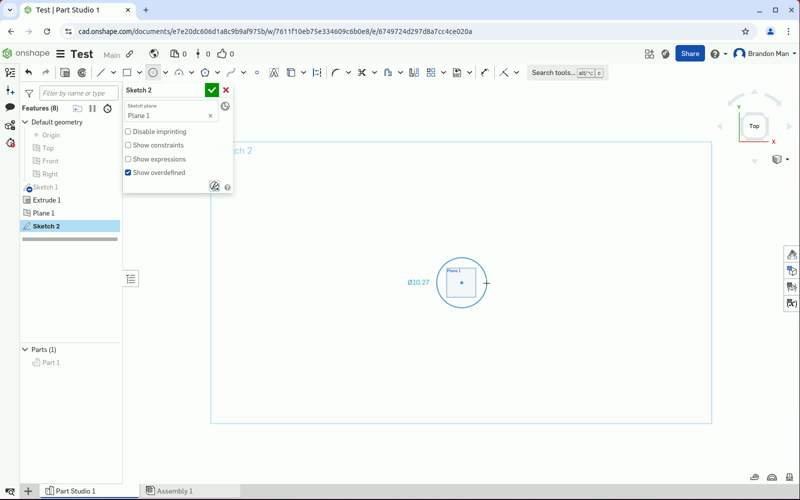
key(esc)
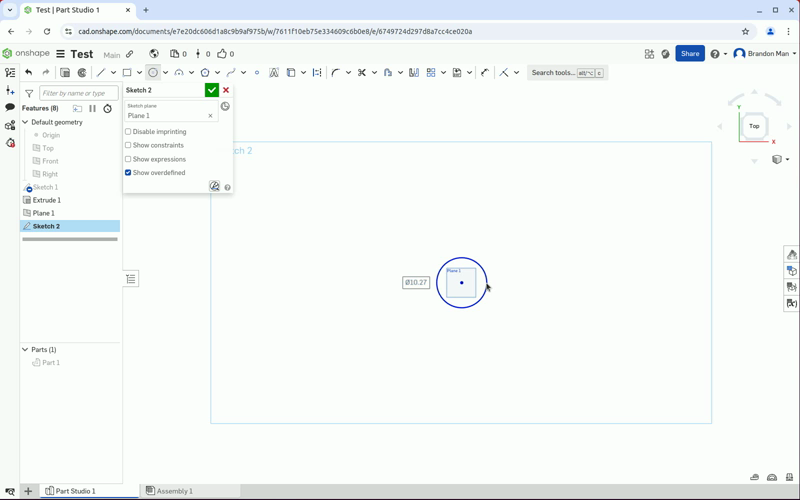
mouse_move(441, 280)
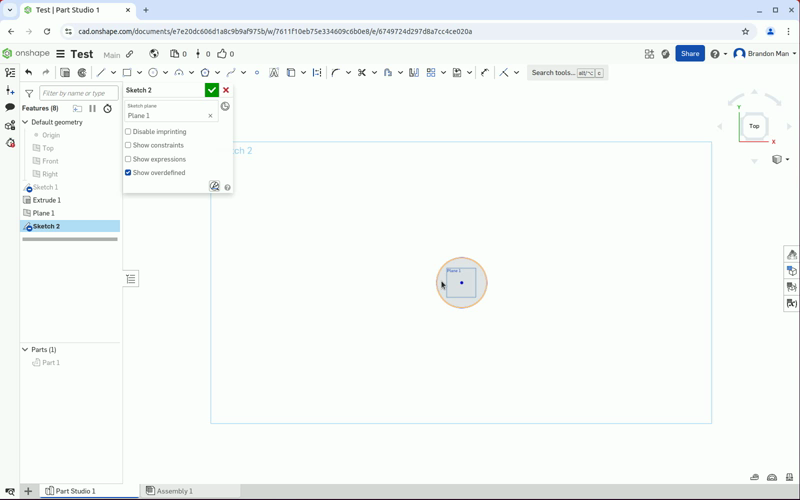
click(441, 280)
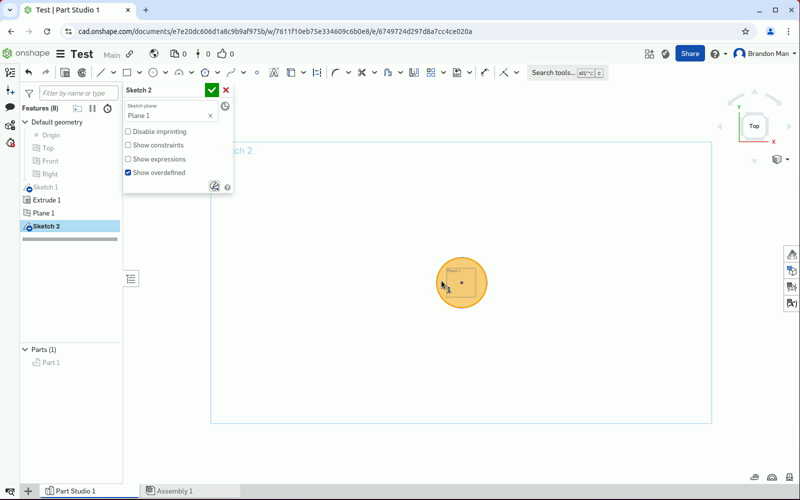
mouse_move(73, 352)
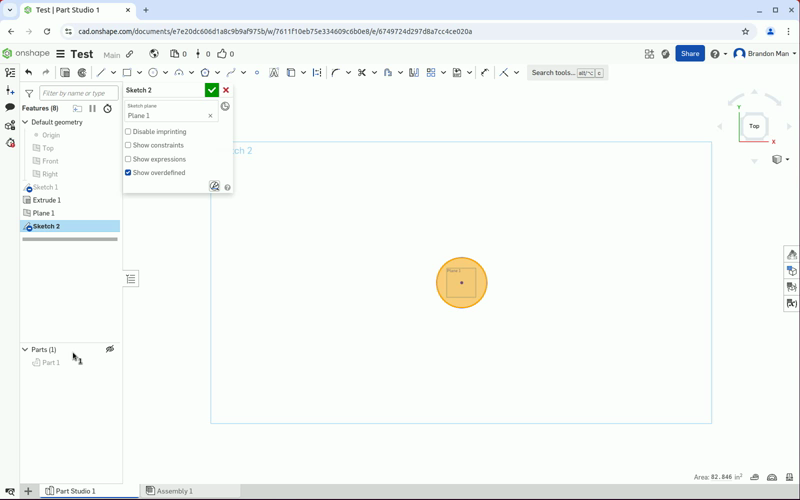
key(shift+y)
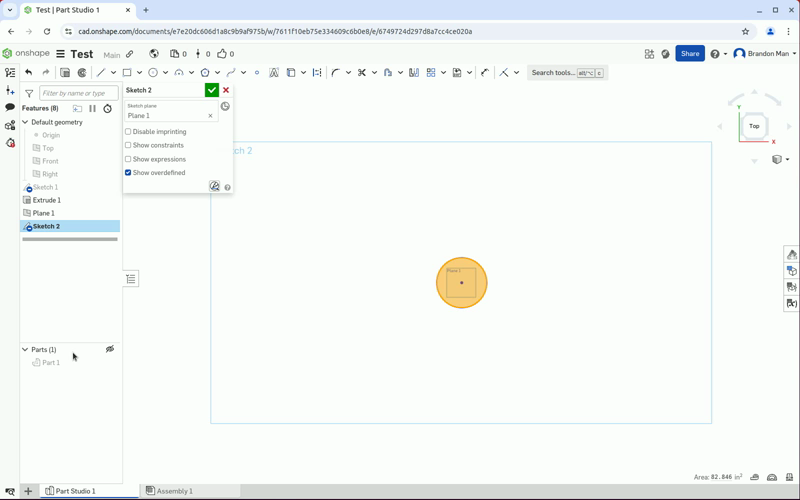
key(shift+e)
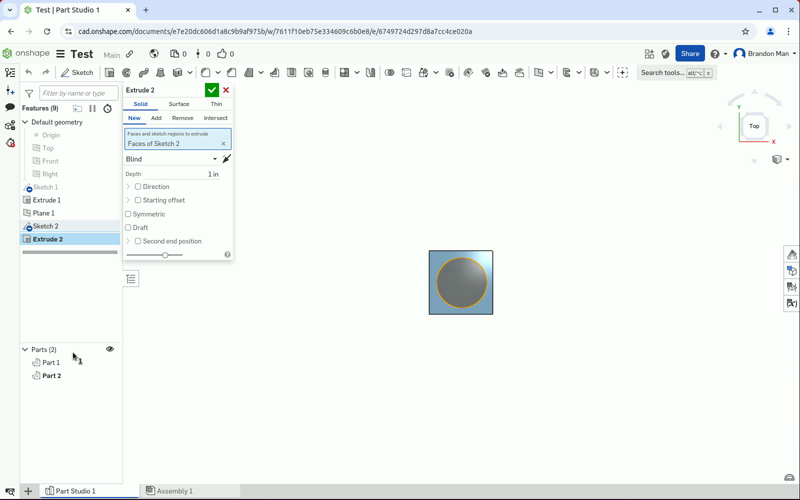
mouse_move(143, 106)
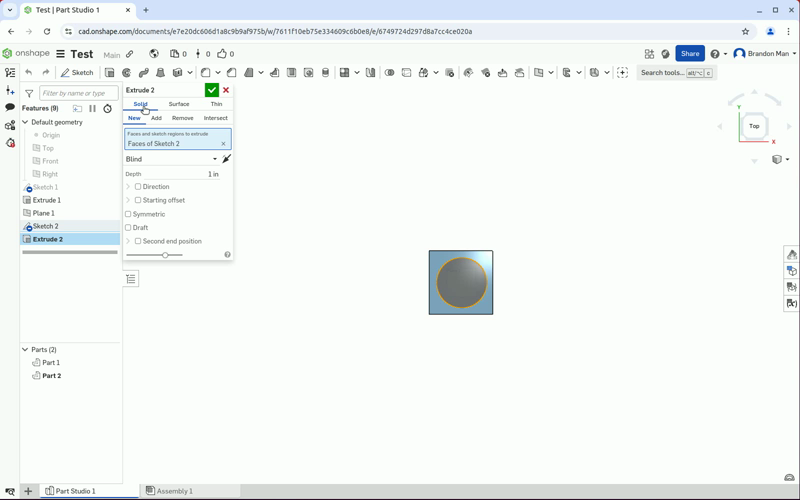
click(143, 106)
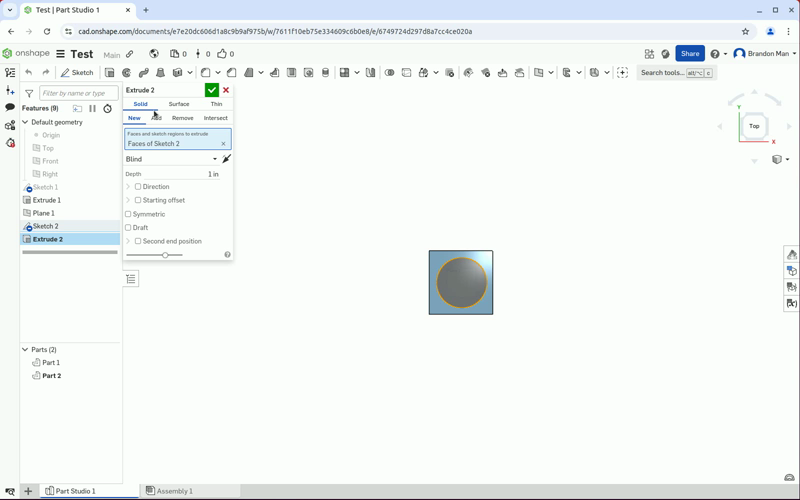
mouse_move(186, 120)
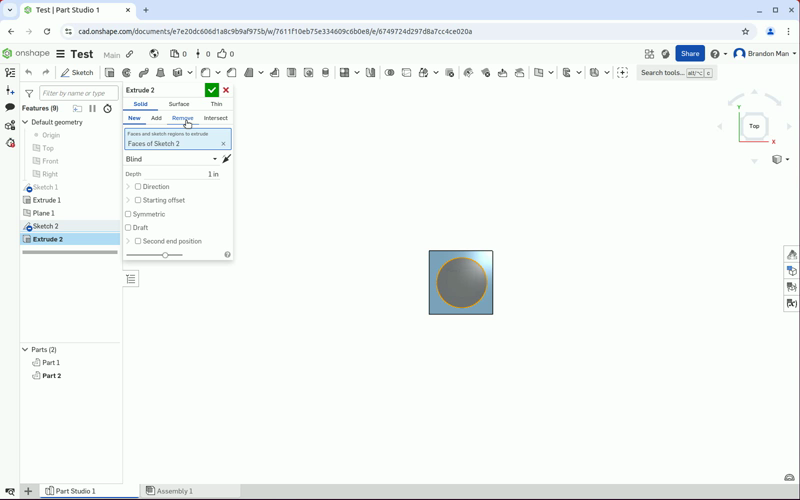
click(186, 120)
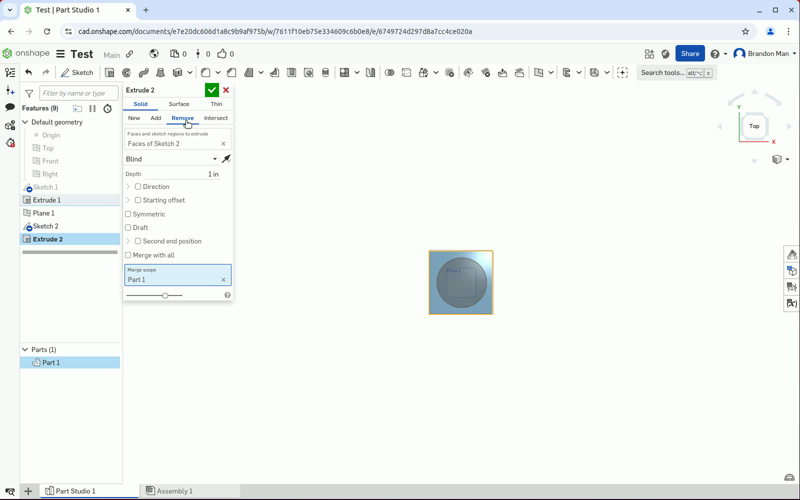
key(tab, 4)
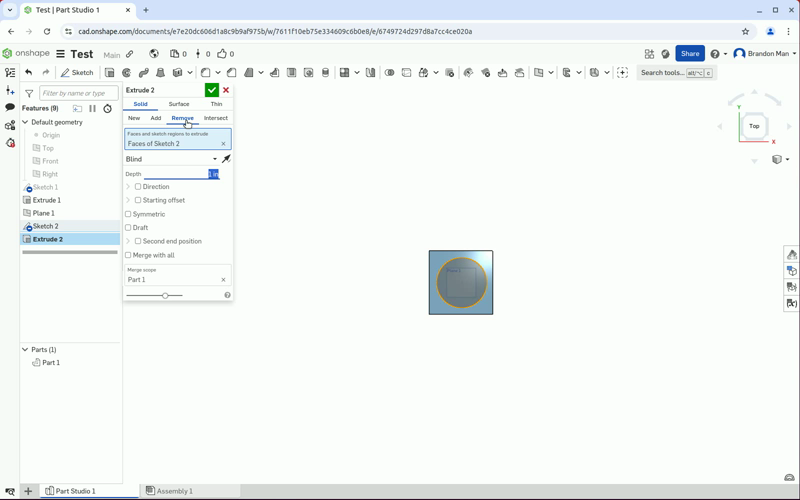
text(5.536)
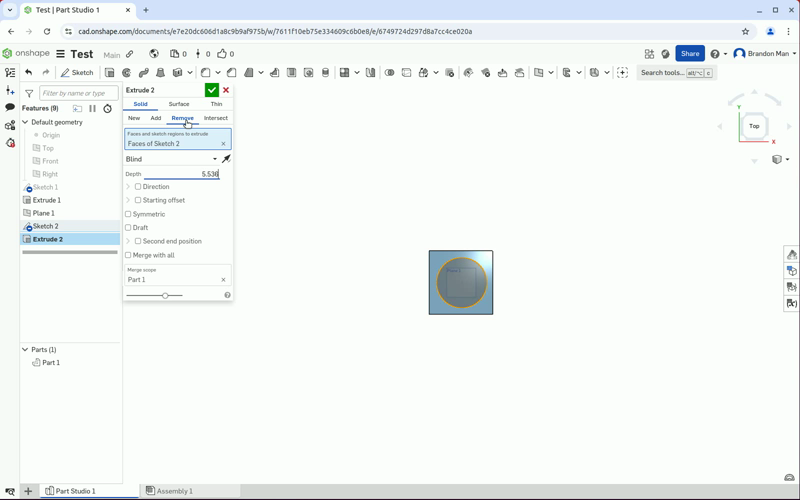
key(tab, 6)
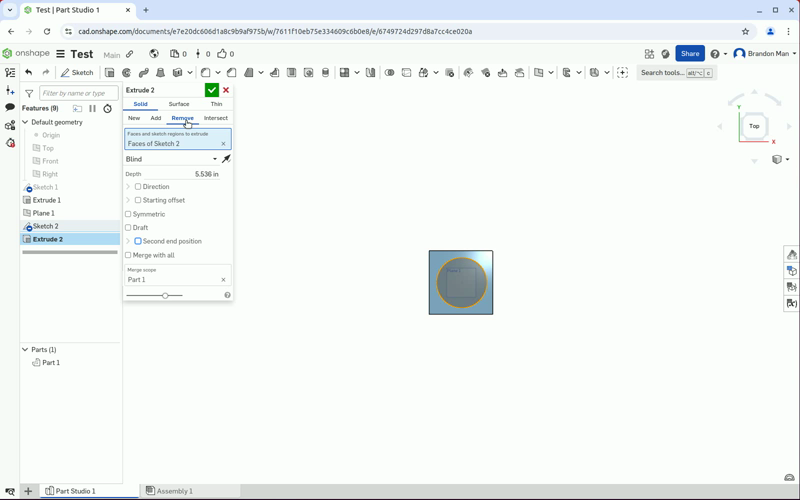
key(space)
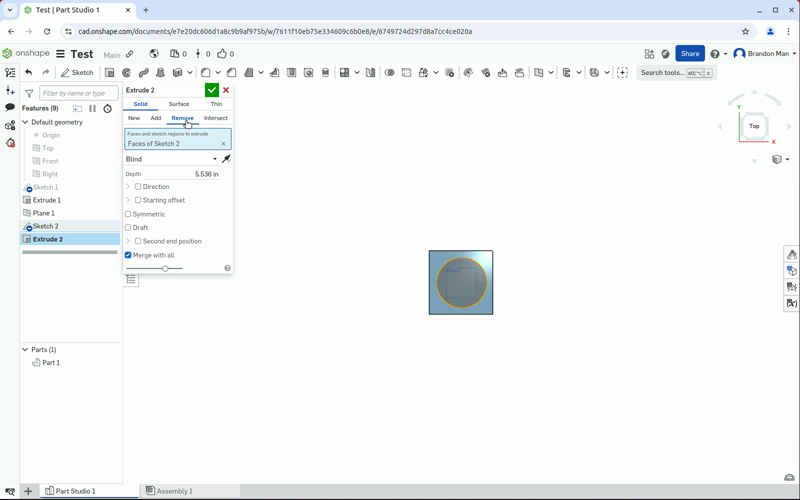
key(enter)
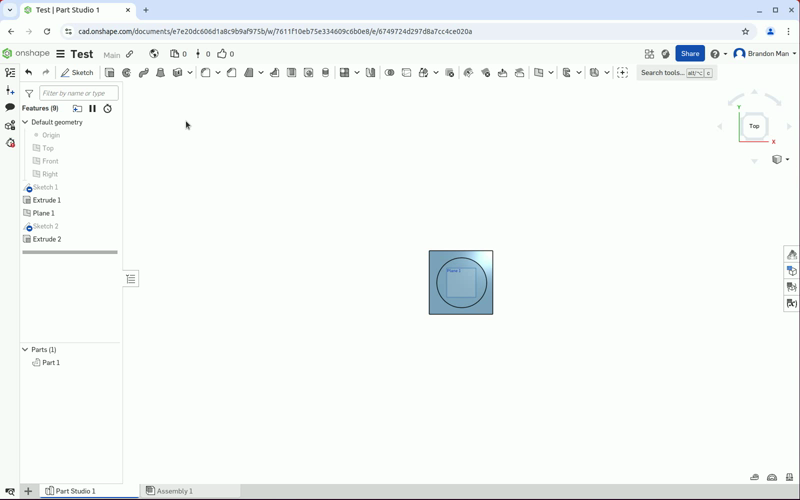
key(shift+h)
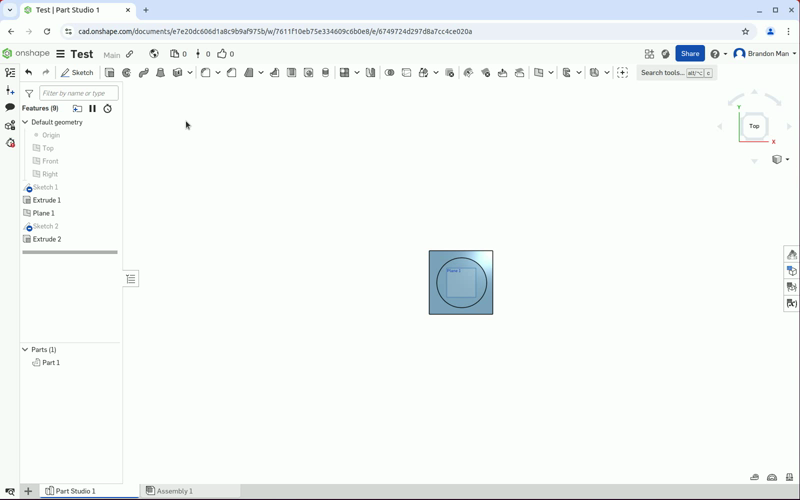
key(shift+h)
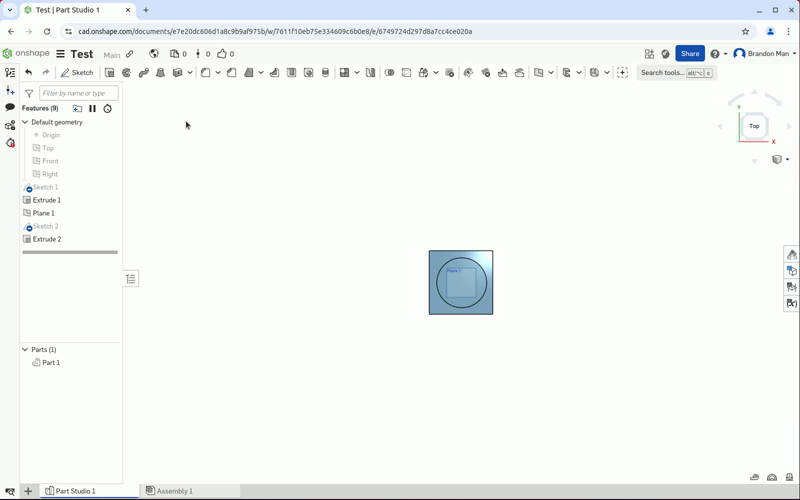
mouse_move(73, 189)
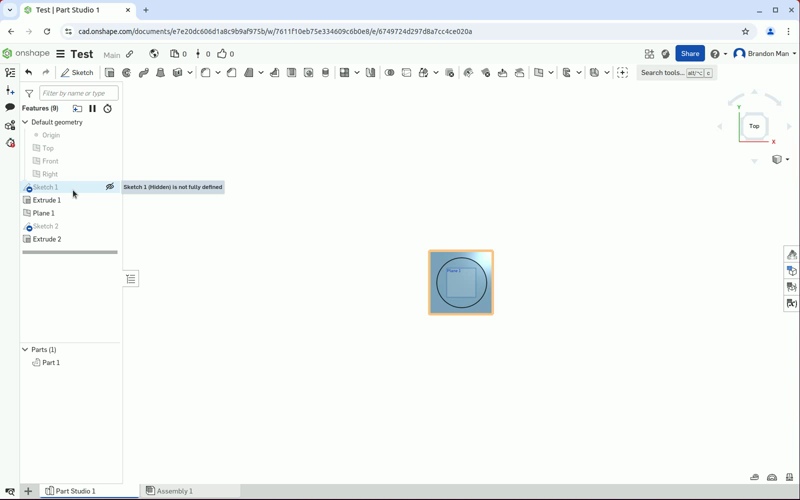
click(73, 189)
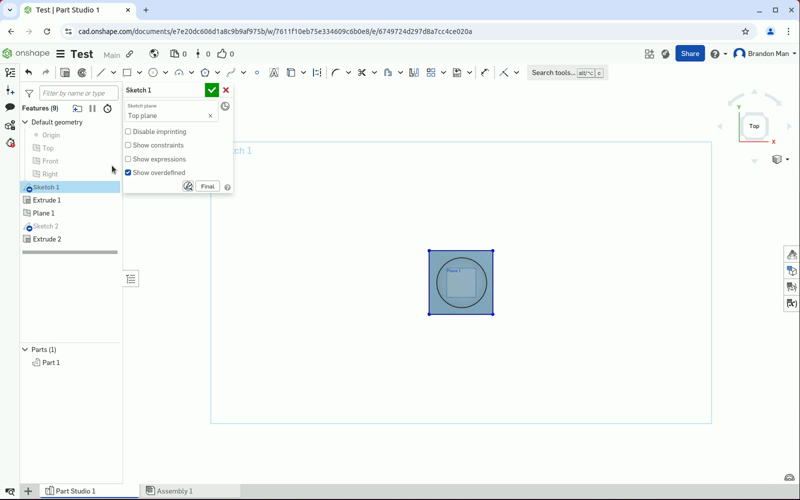
mouse_move(229, 92)
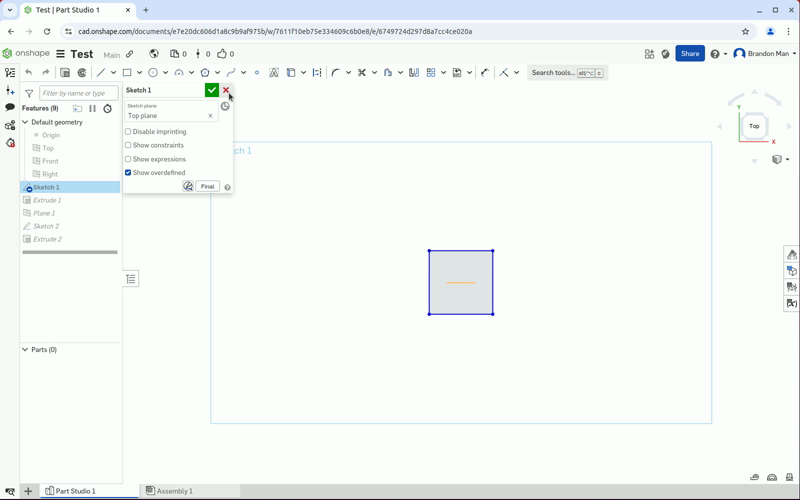
click(229, 92)
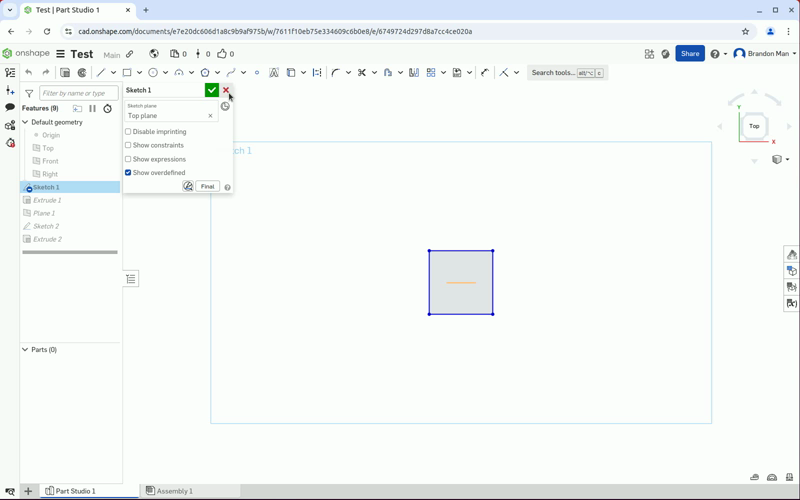
key(shift+s)
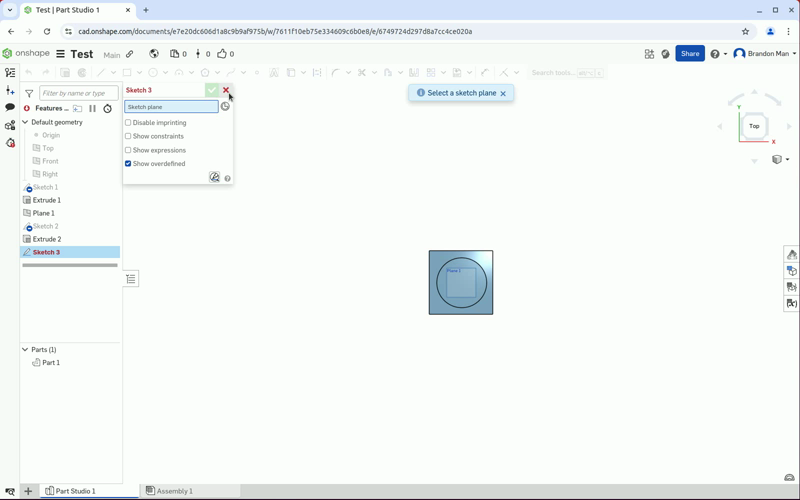
mouse_move(73, 150)
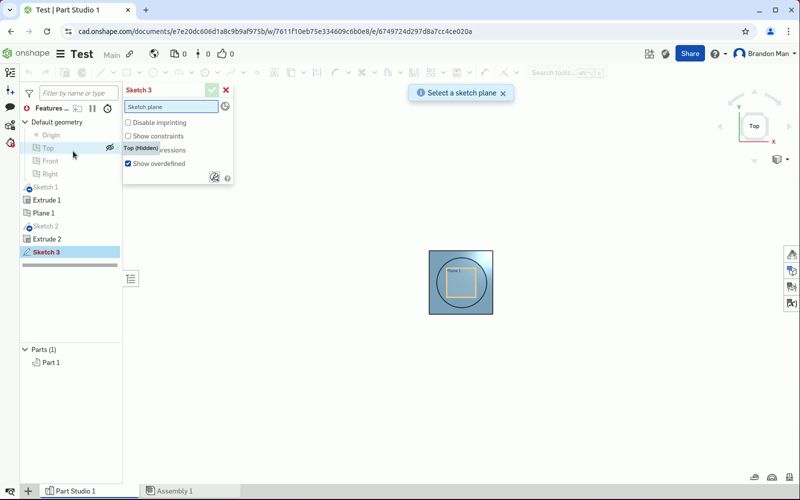
click(73, 150)
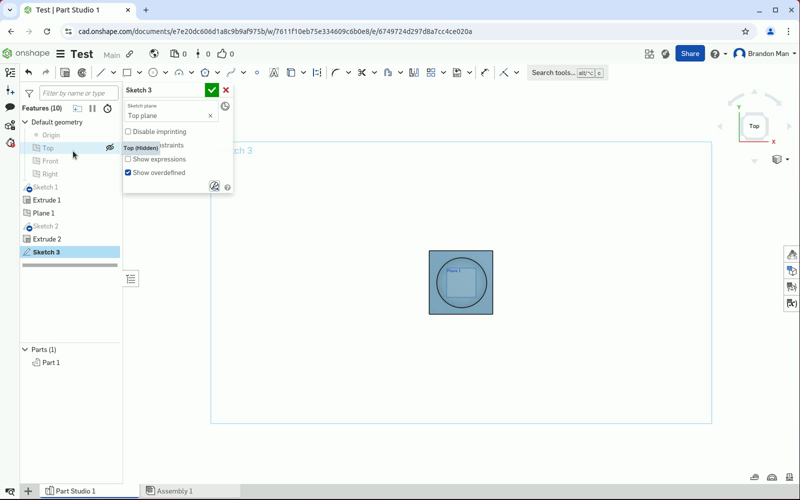
mouse_move(73, 352)
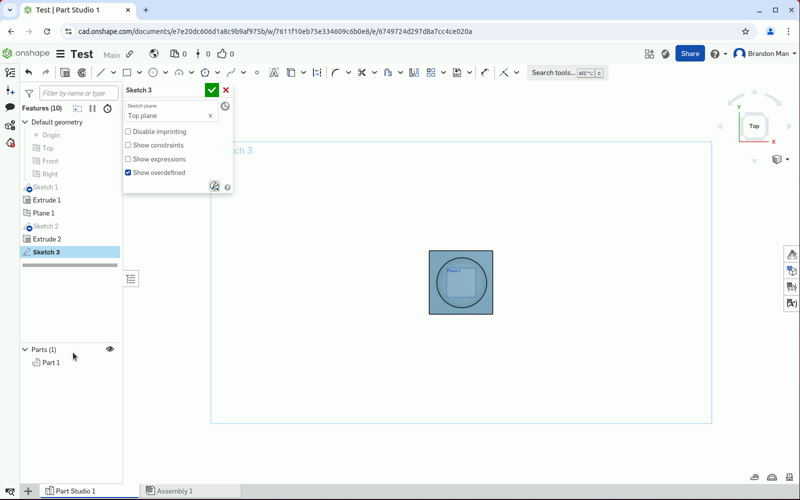
key(y)
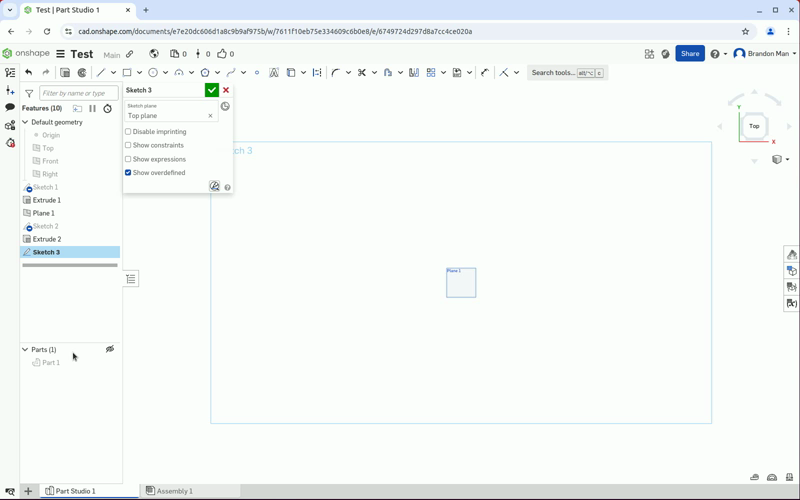
key(c)
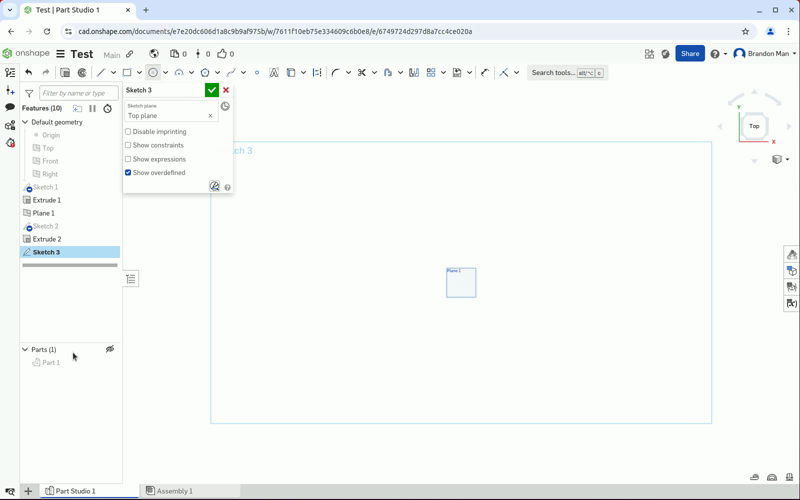
key_down(shift)
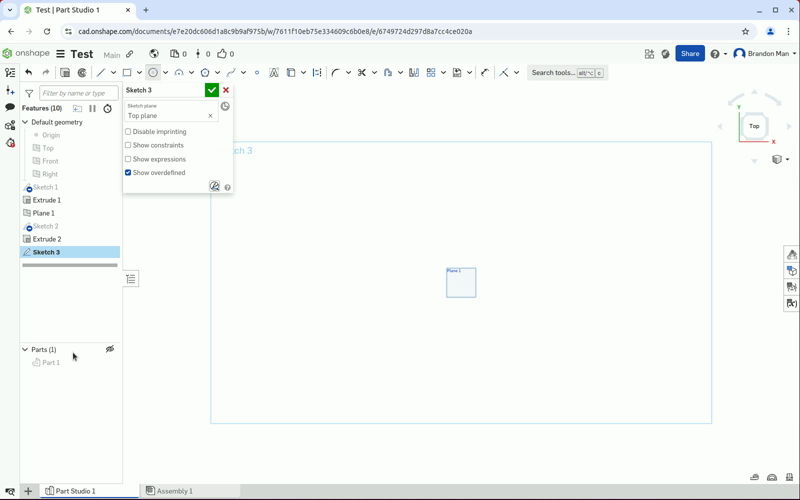
mouse_move(461, 282)
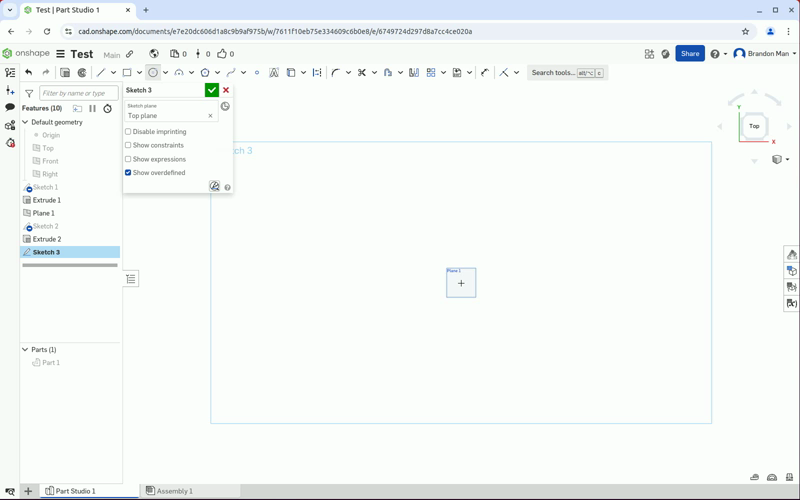
click(461, 282)
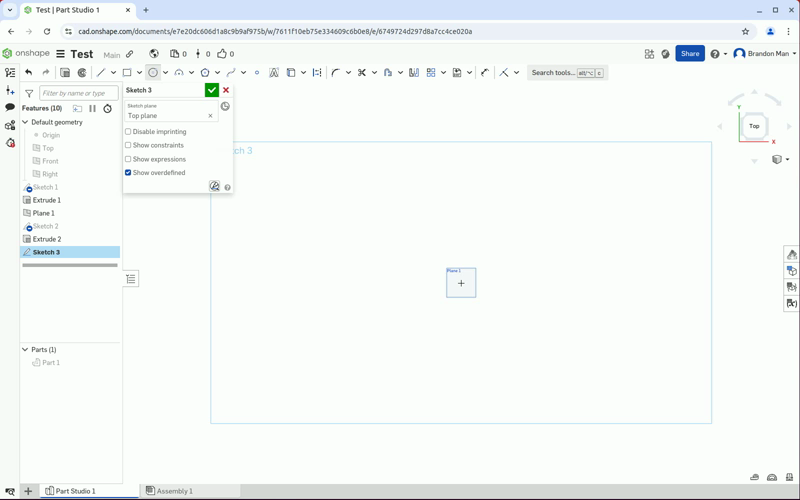
key_up(shift)
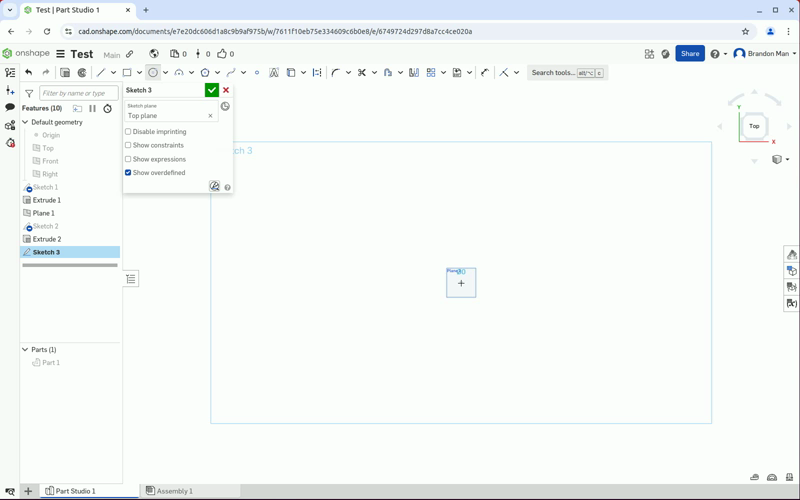
mouse_move(484, 282)
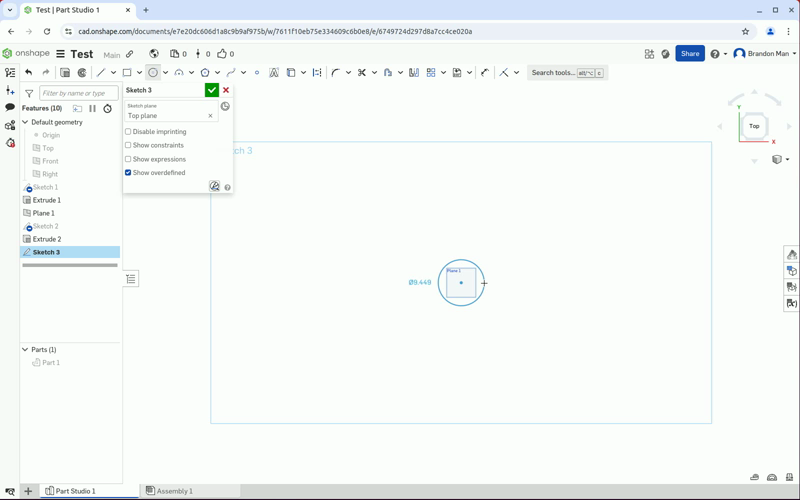
click(484, 282)
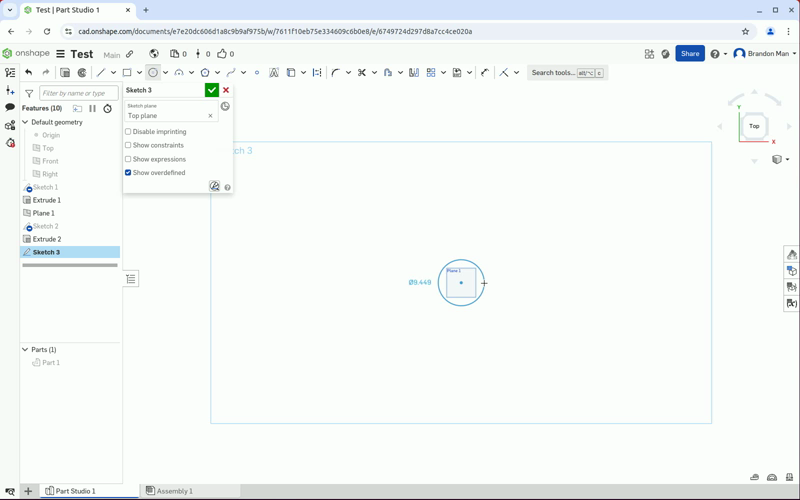
key(esc)
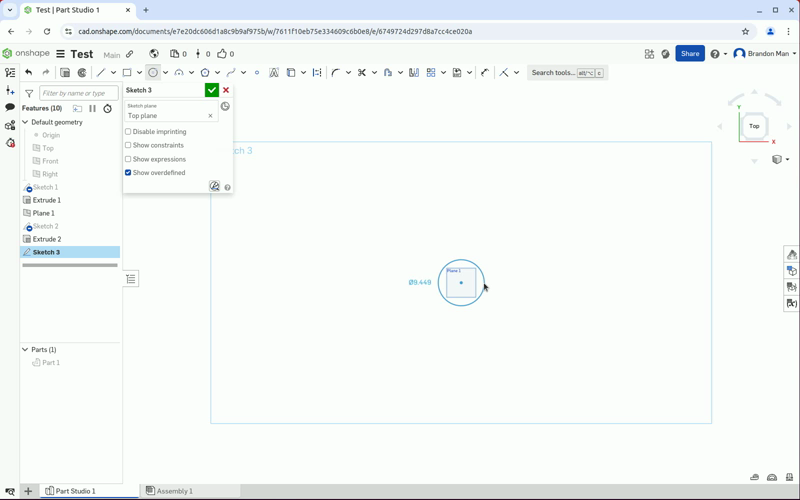
mouse_move(444, 272)
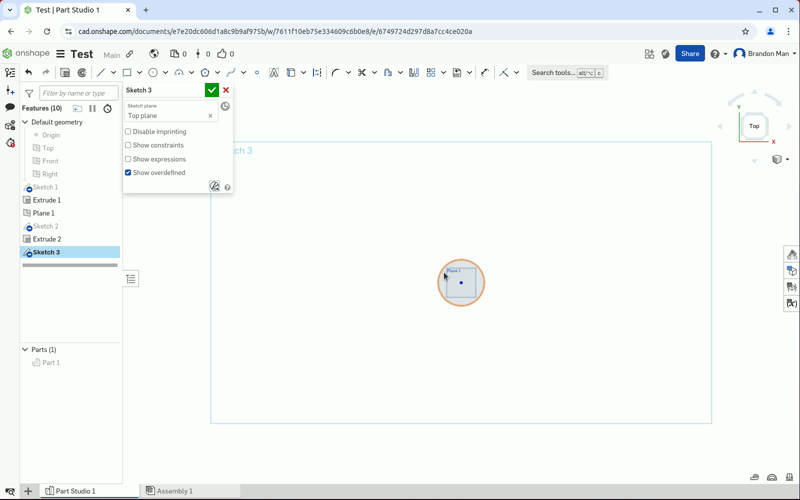
scroll(6)
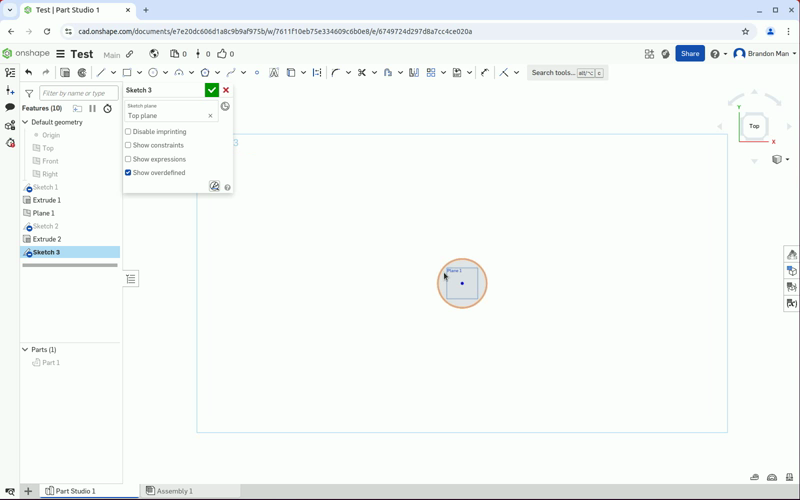
scroll(6)
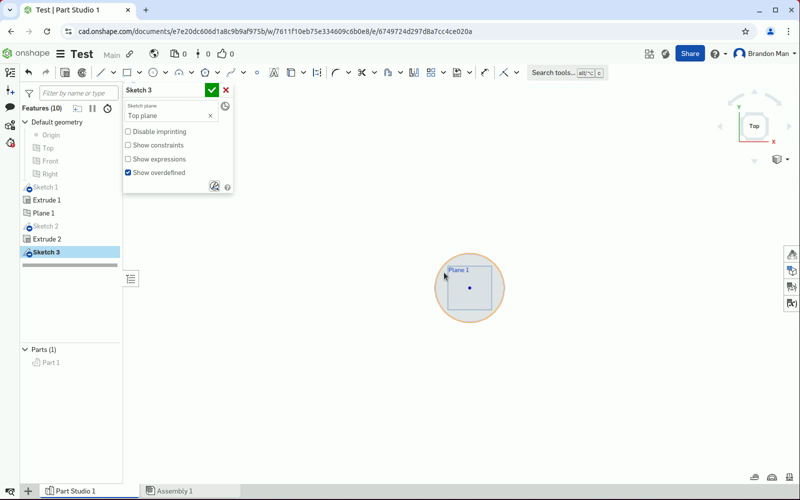
scroll(6)
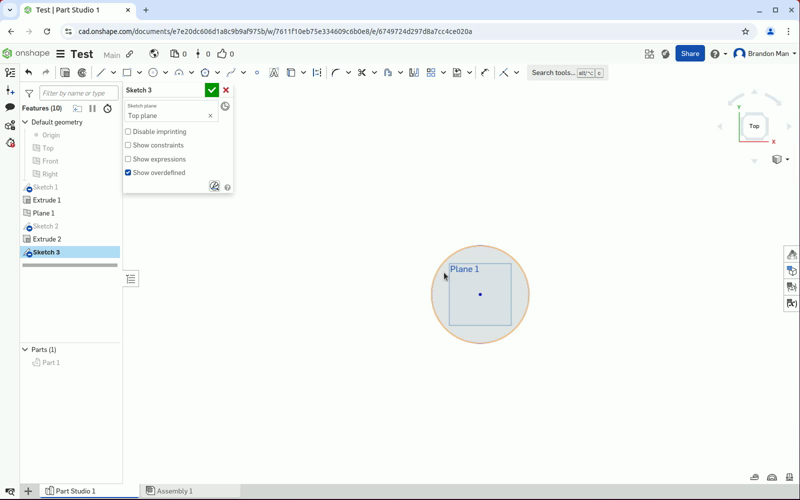
scroll(6)
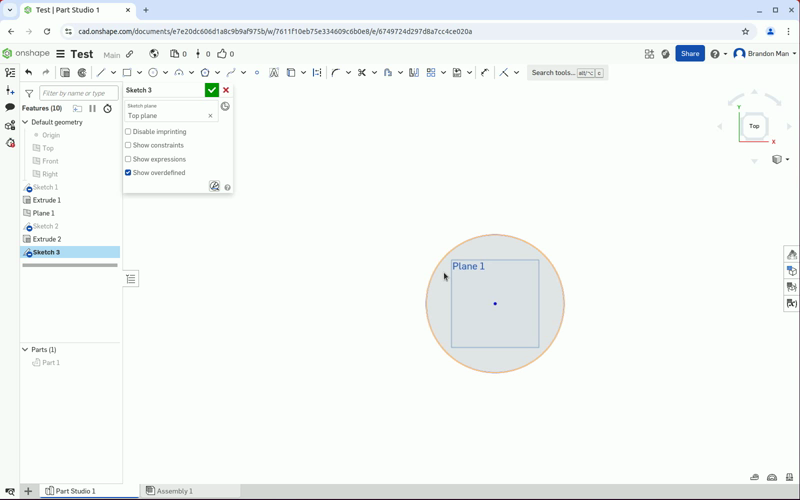
scroll(6)
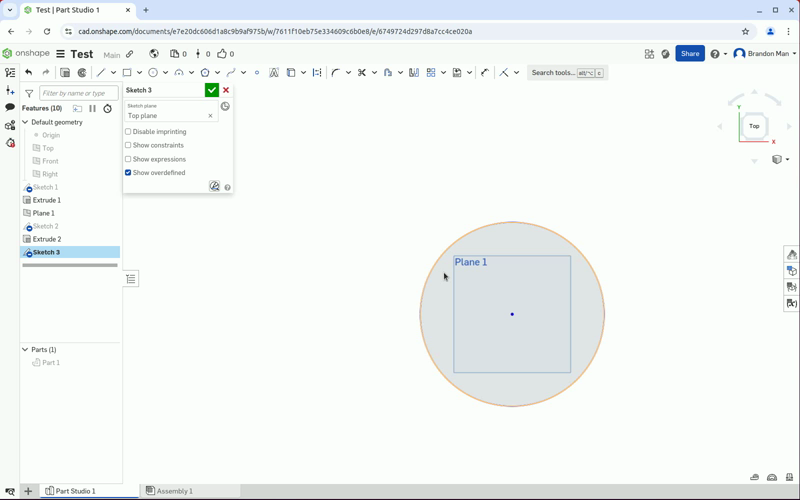
scroll(6)
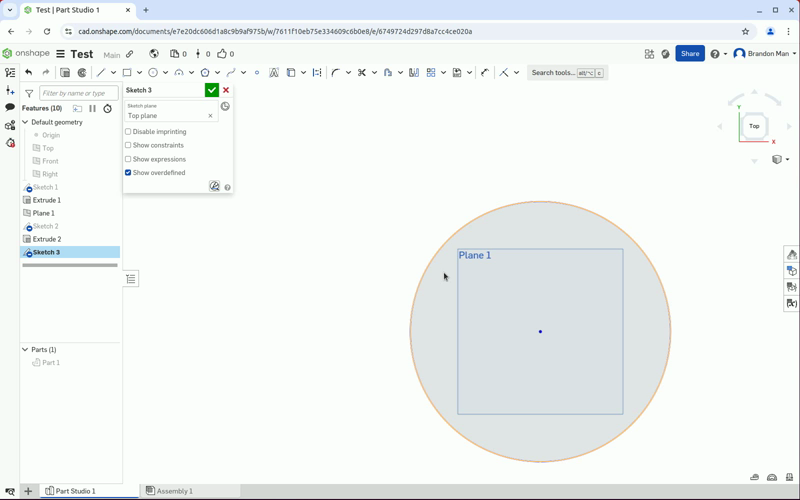
scroll(6)
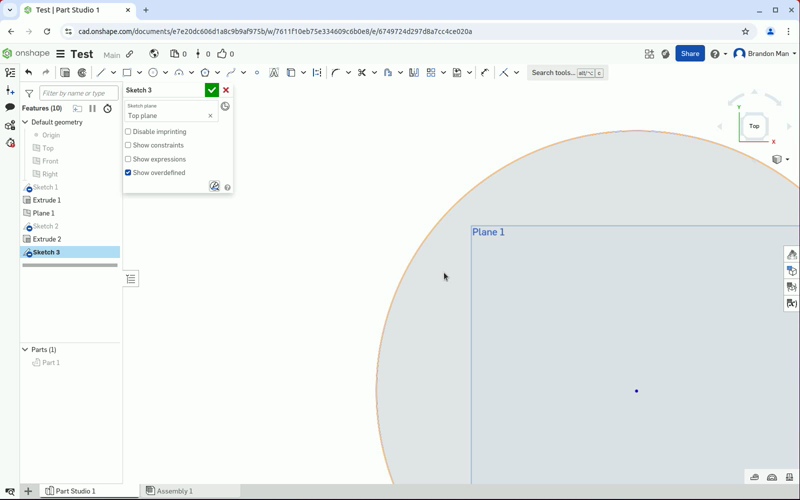
click(444, 272)
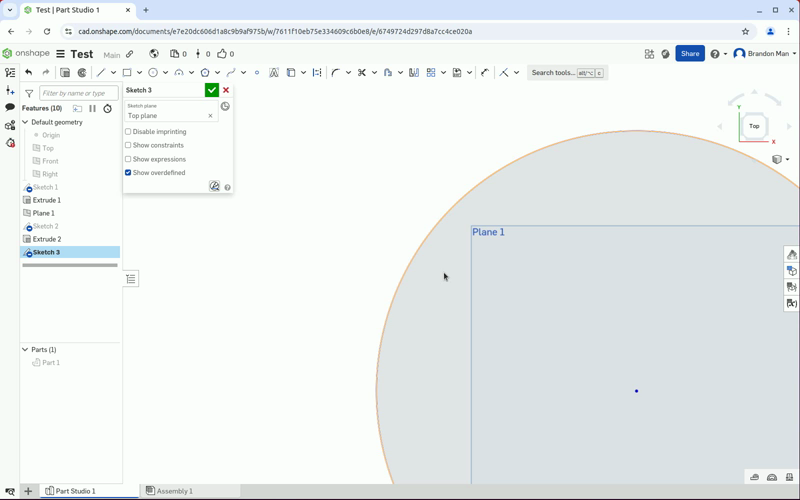
scroll(-6)
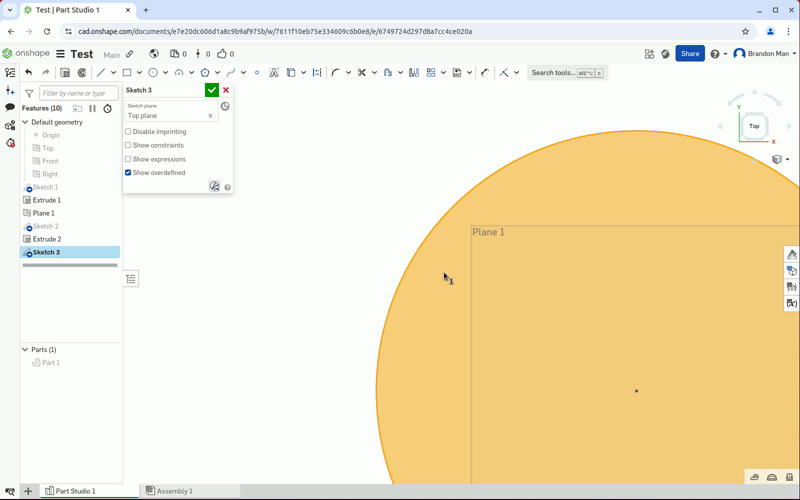
scroll(-6)
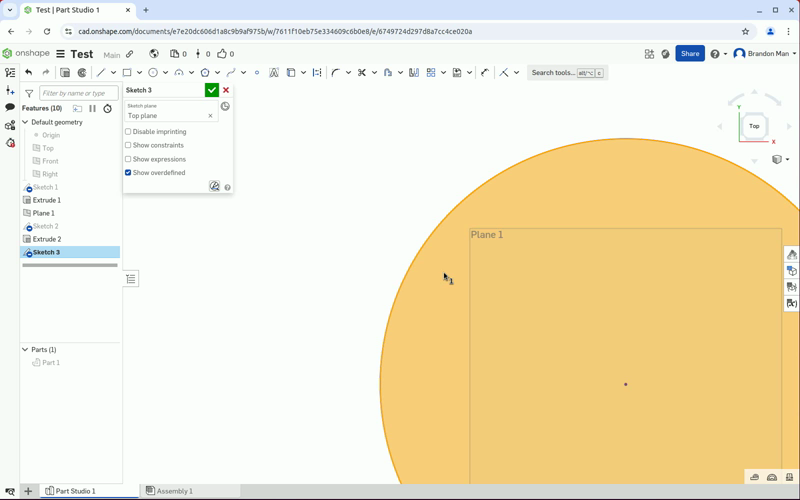
scroll(-6)
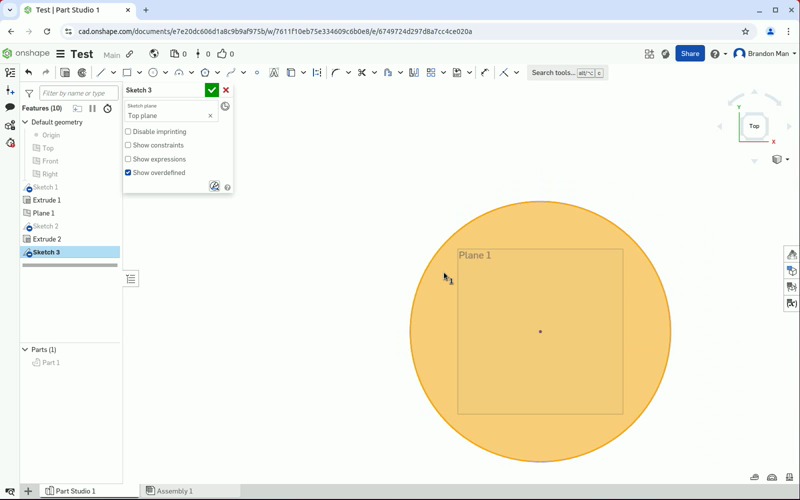
scroll(-6)
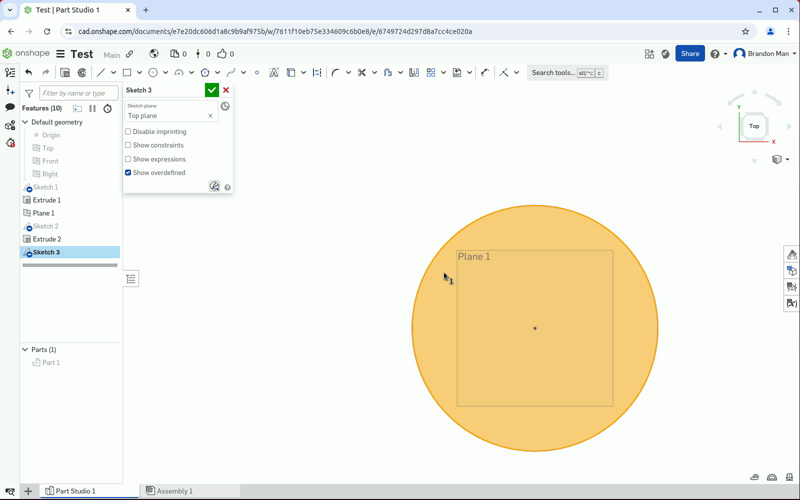
scroll(-6)
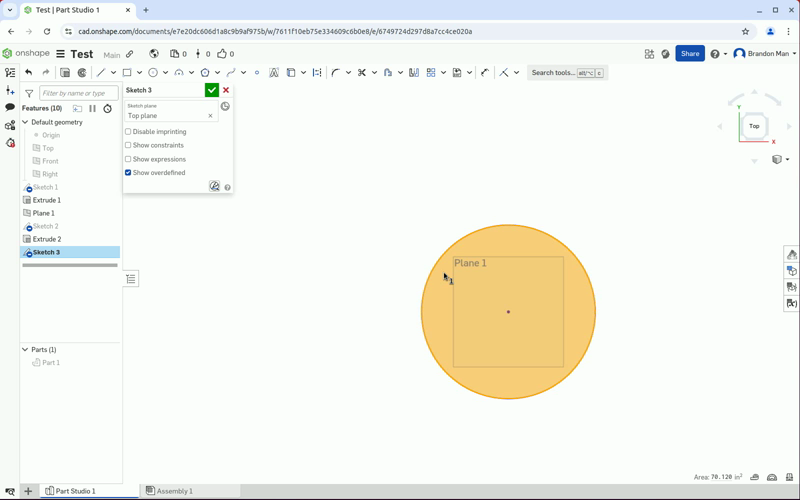
scroll(-6)
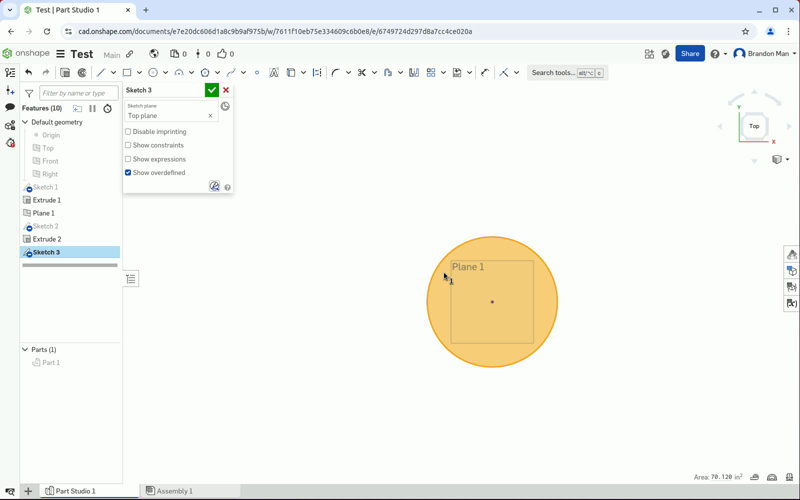
scroll(-6)
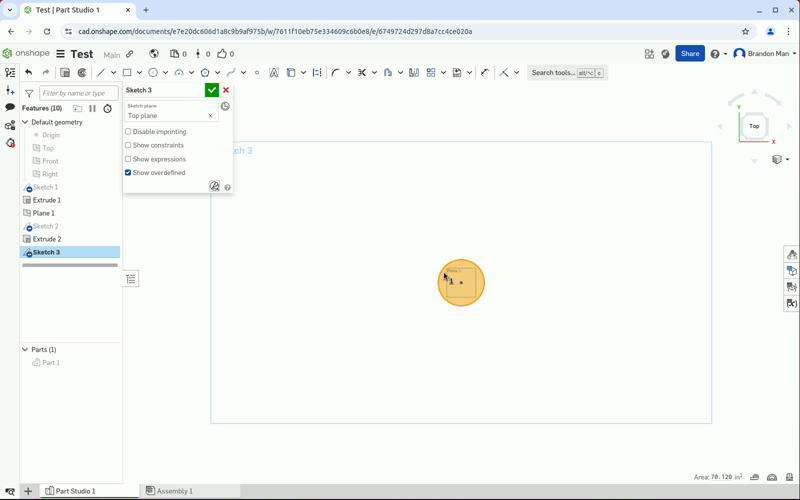
mouse_move(73, 352)
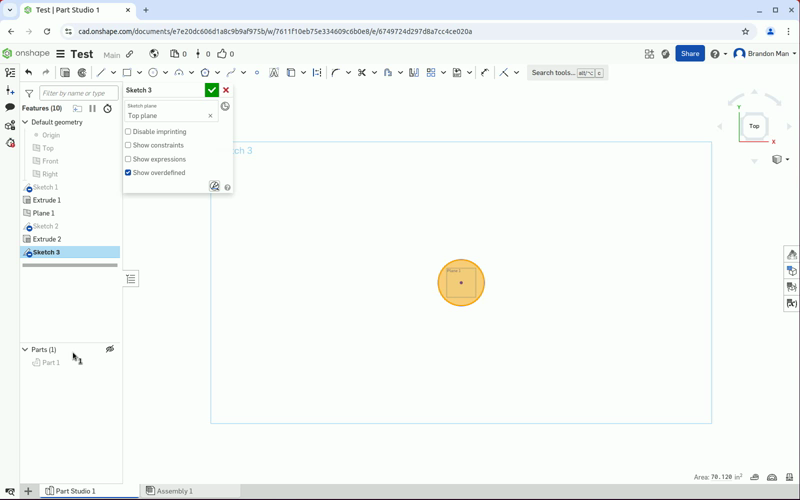
key(shift+y)
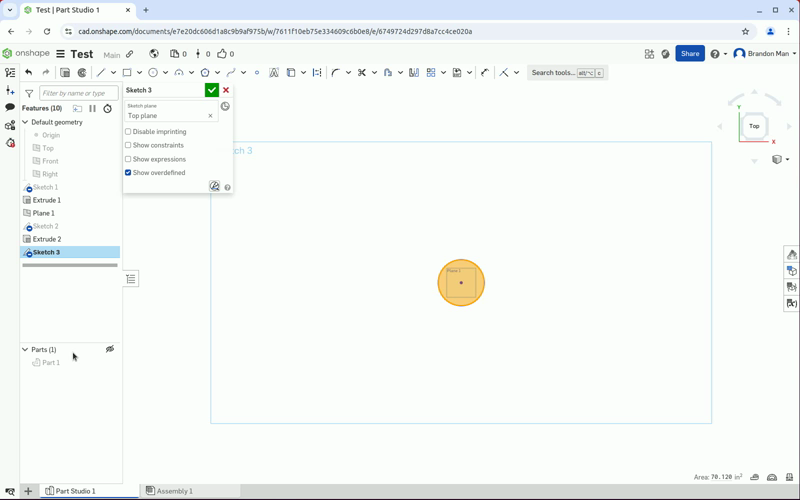
key(shift+e)
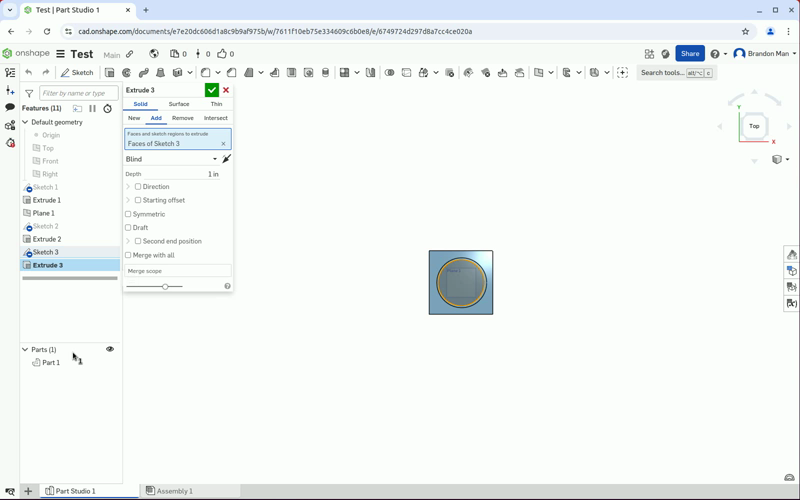
mouse_move(143, 106)
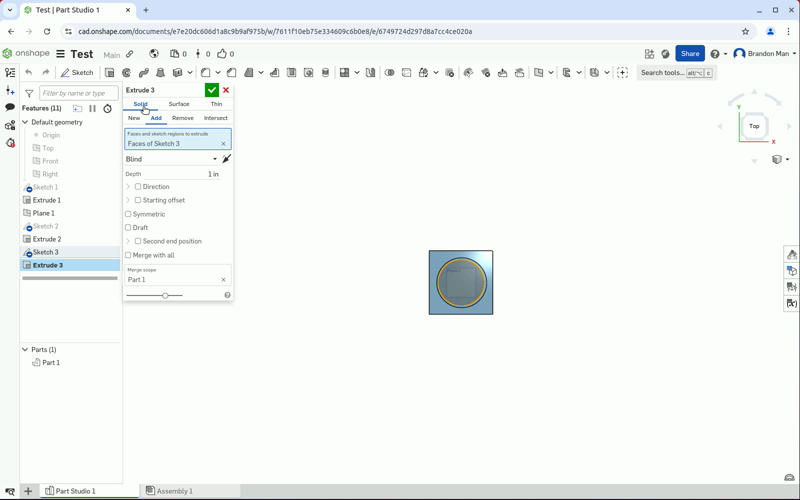
click(143, 106)
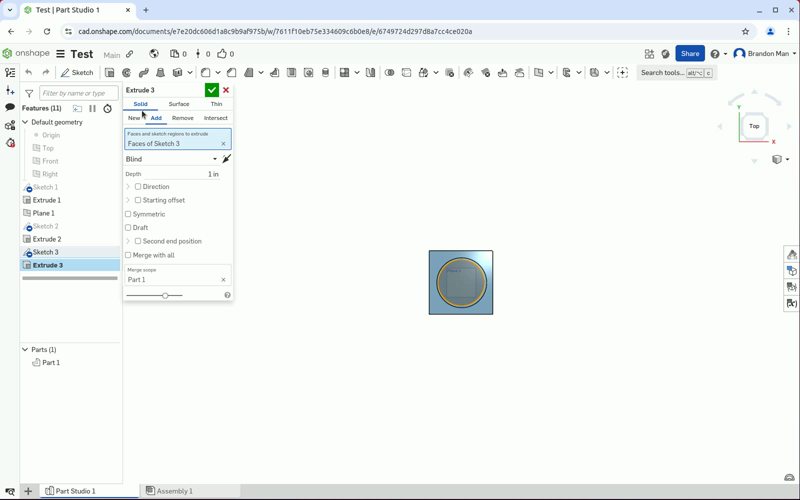
mouse_move(137, 120)
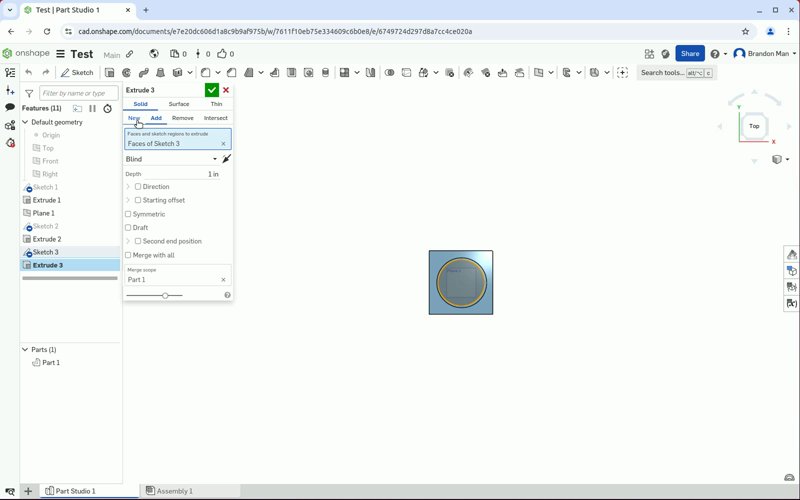
click(137, 120)
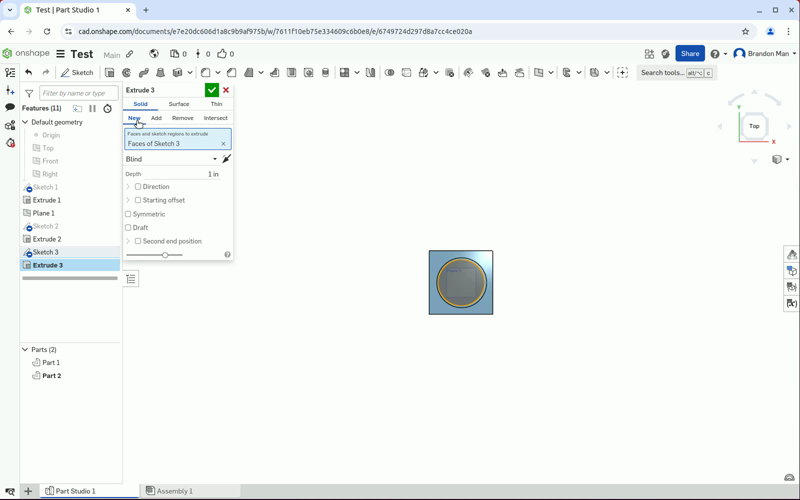
key(tab, 4)
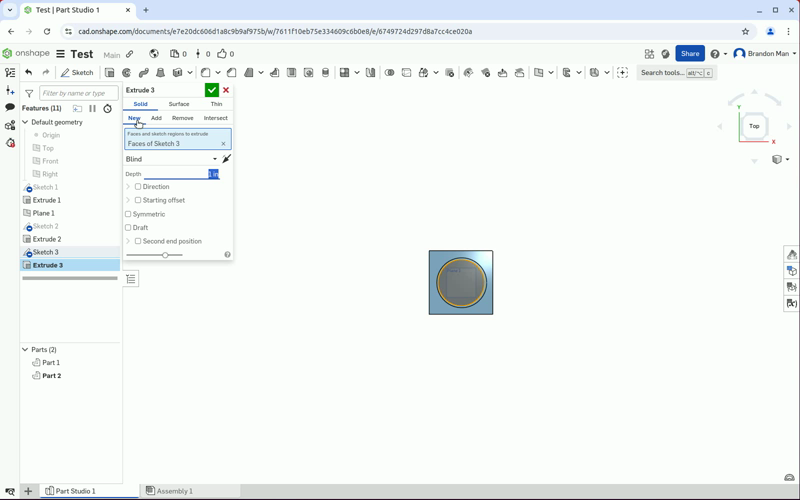
text(43.81)
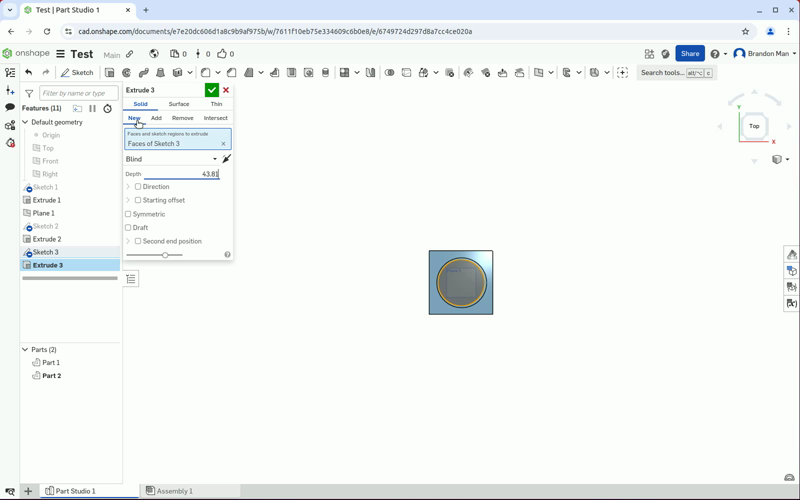
key(tab, 3)
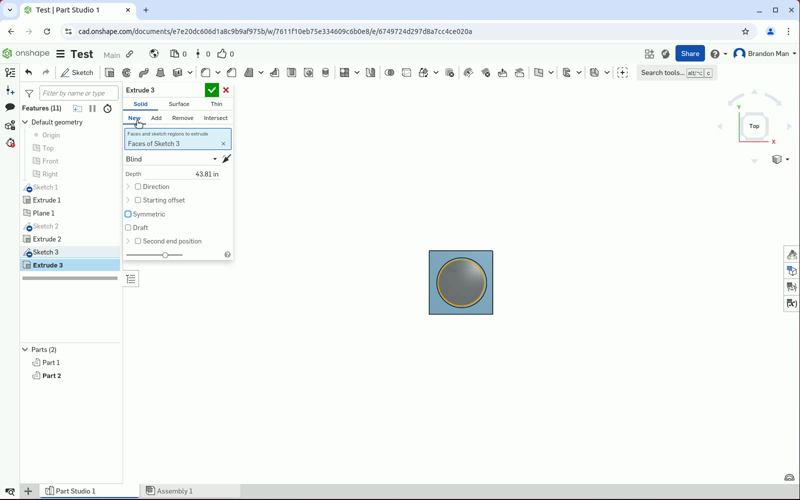
key(space)
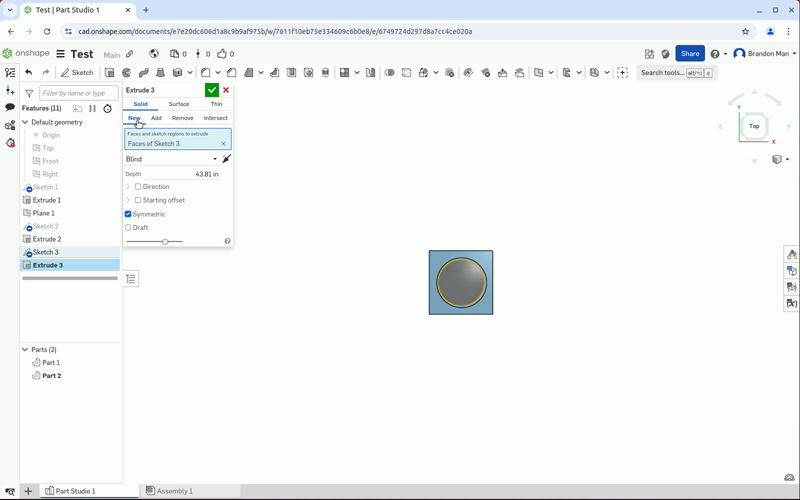
key(enter)
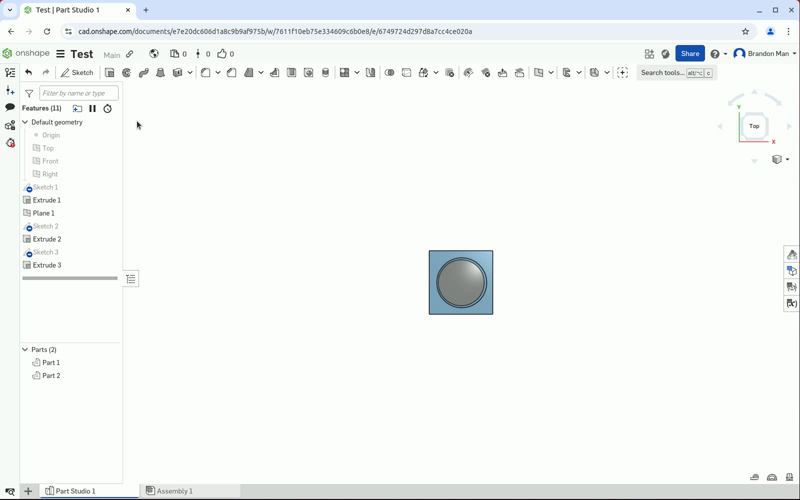
key(shift+h)
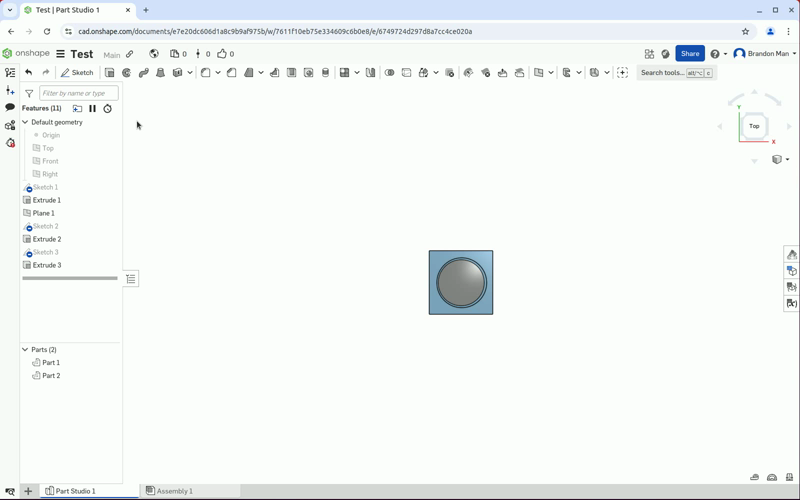
key(shift+h)
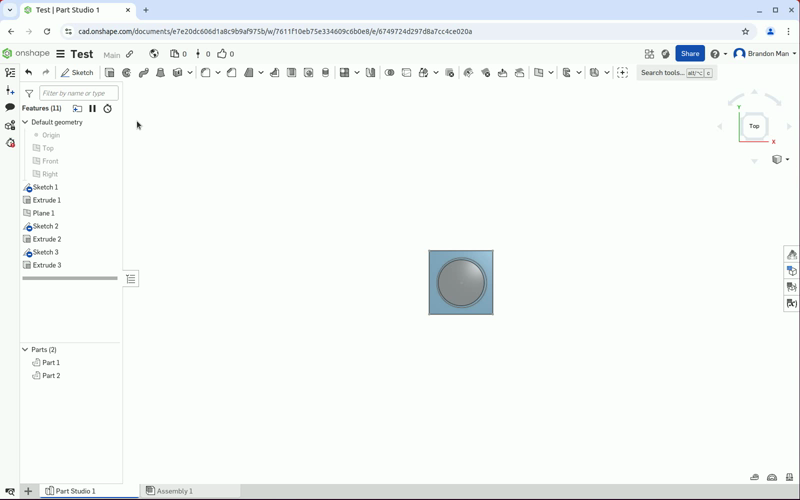
key(shift+7)
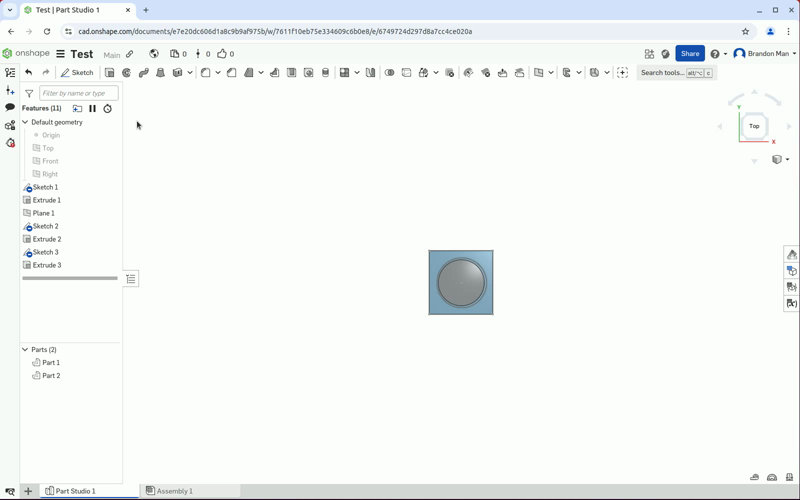
key(up, 3)
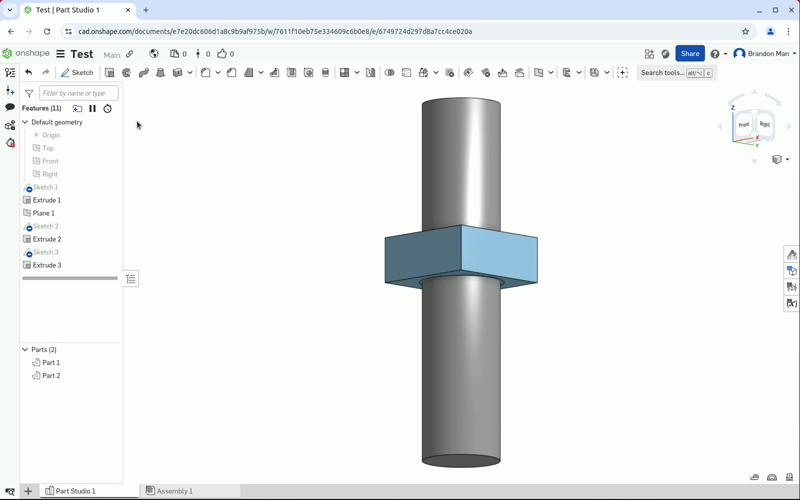
key(left, 3)
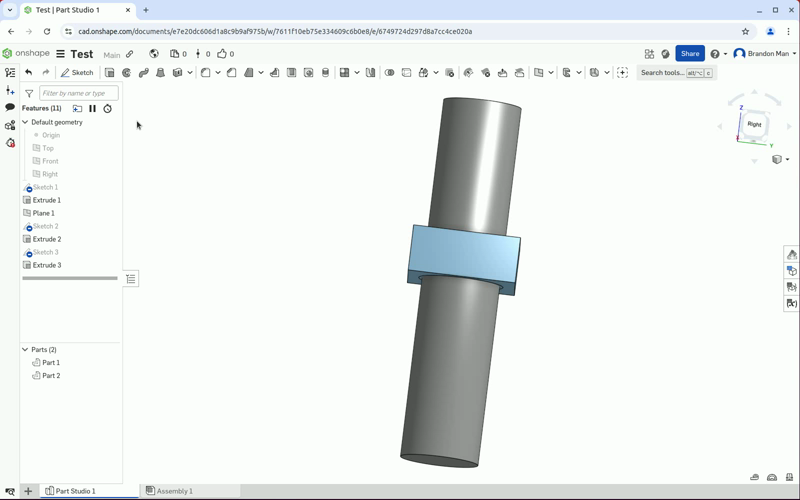
key(right, 3)
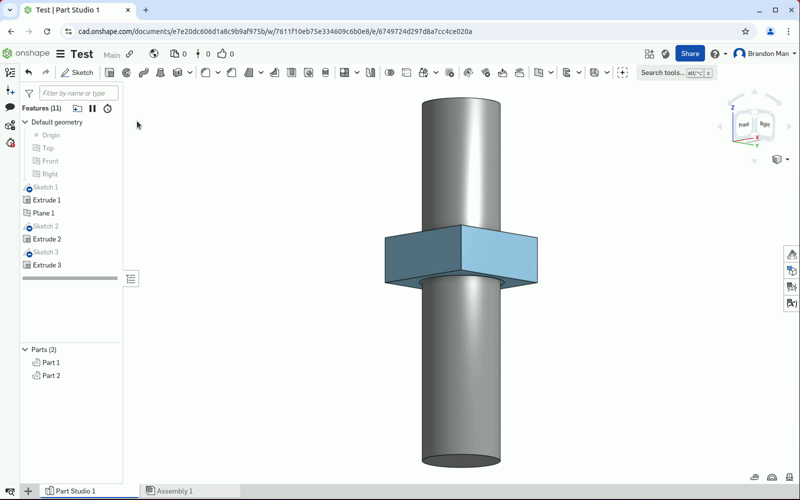
key(down, 3)
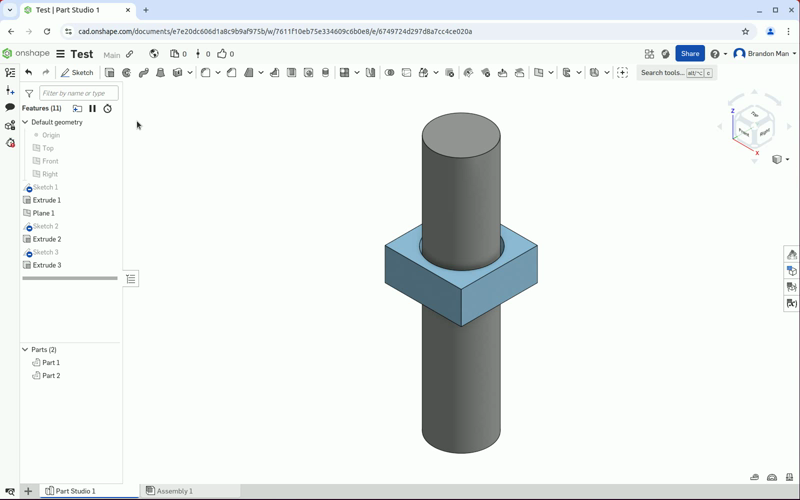
mouse_move(73, 189)
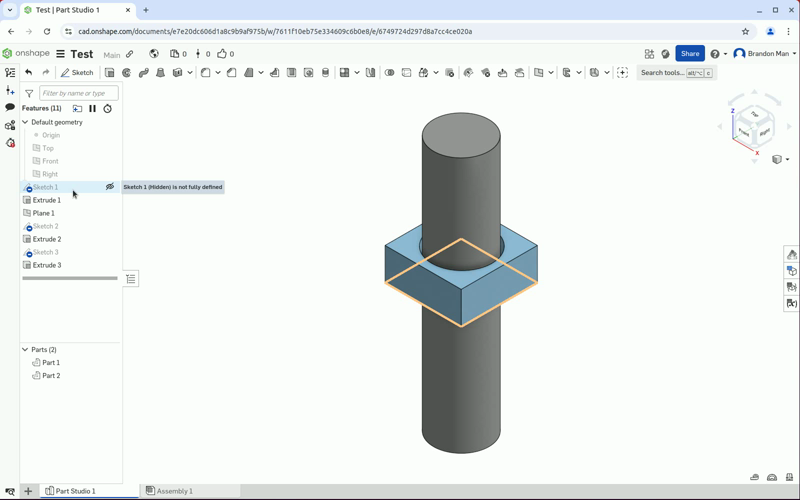
click(73, 189)